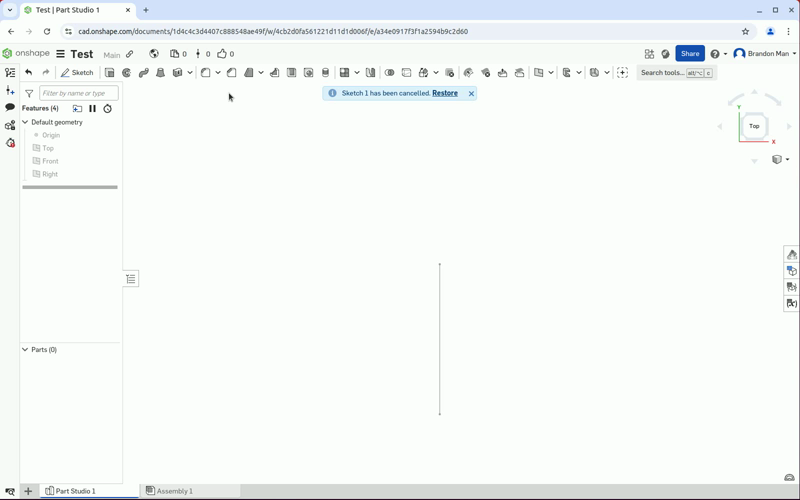
key(shift+h)
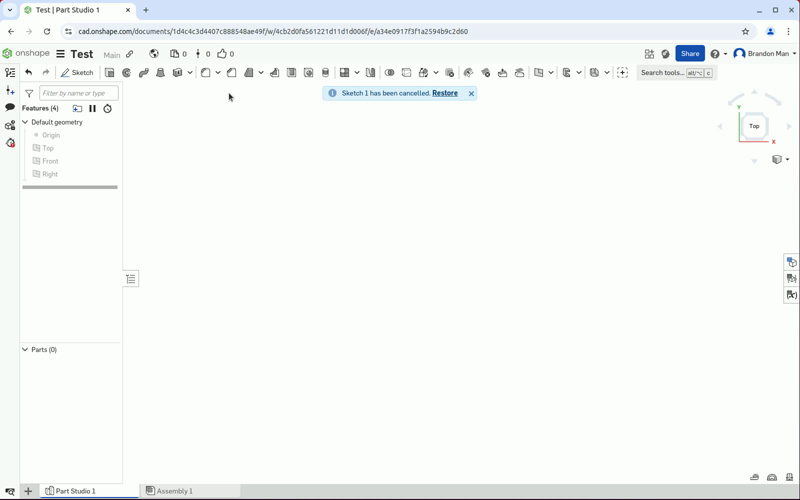
mouse_move(73, 352)
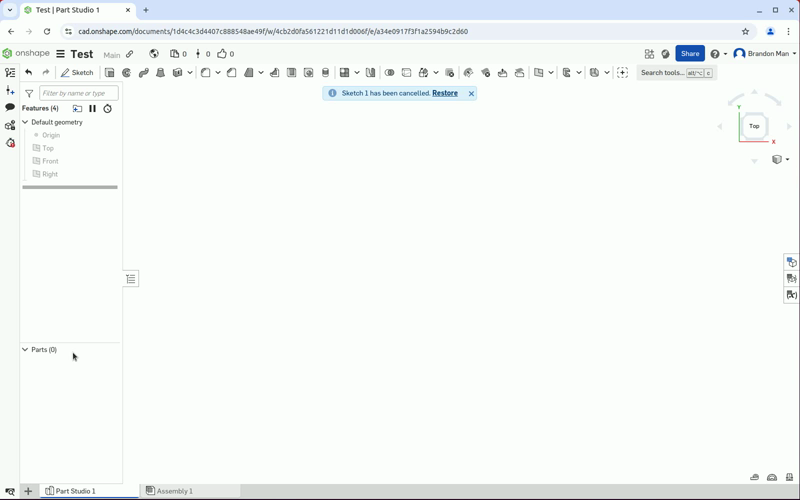
key(y)
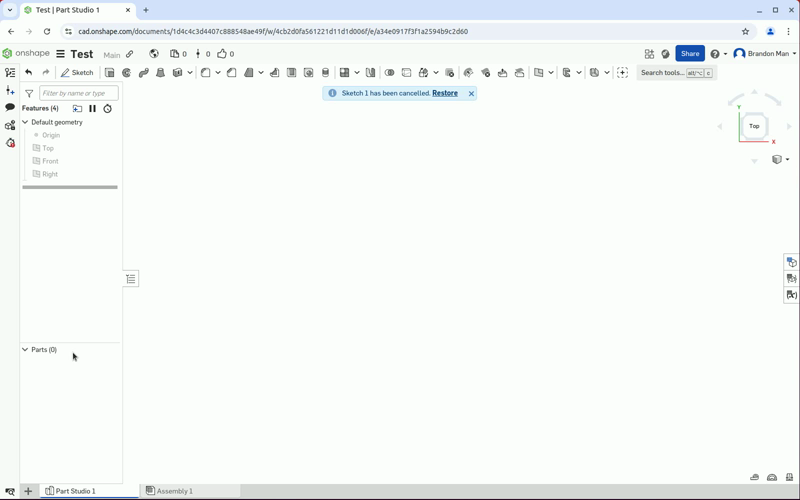
key(shift+p)
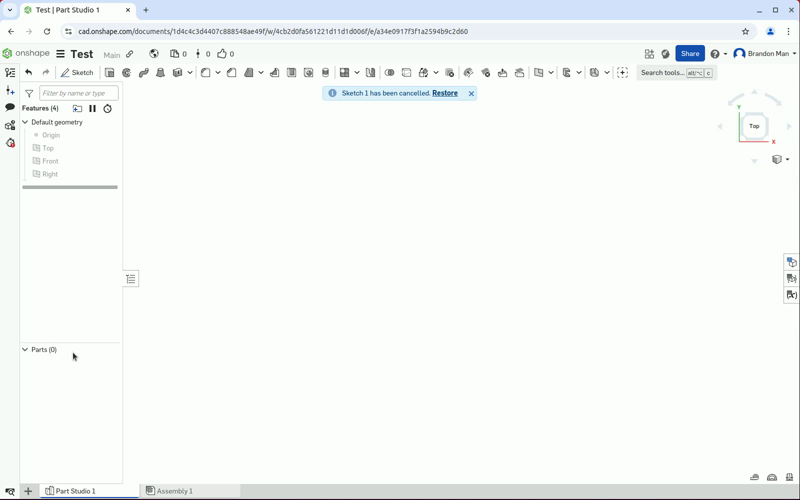
key(space)
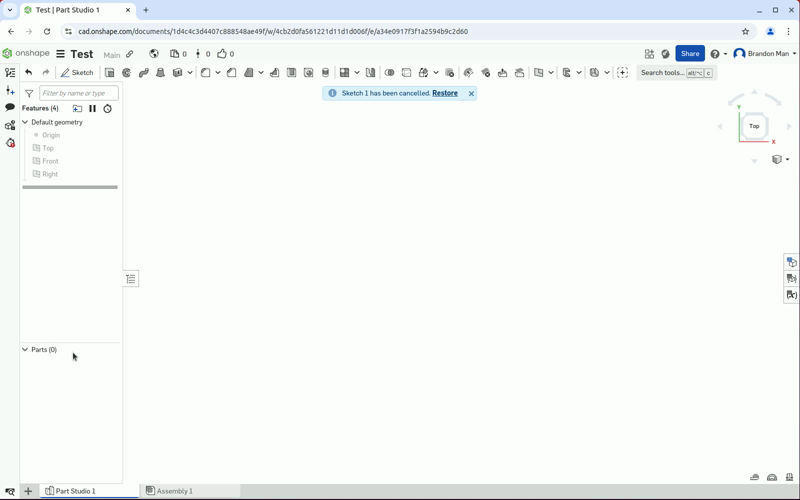
key_down(shift)
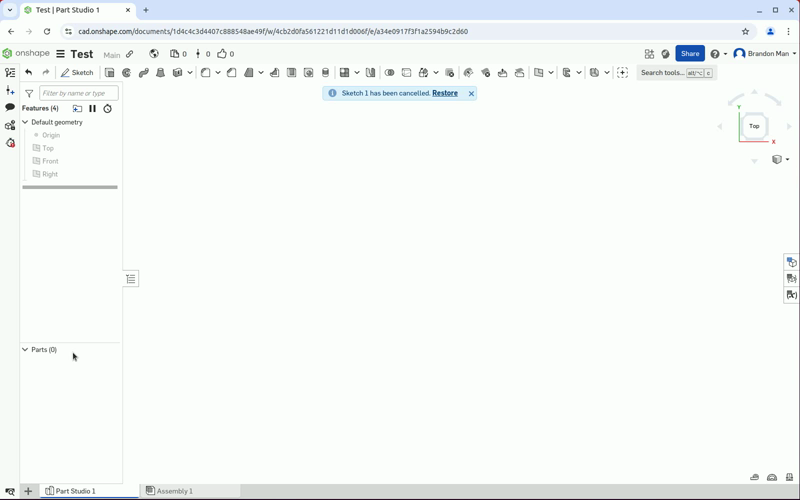
key(up)
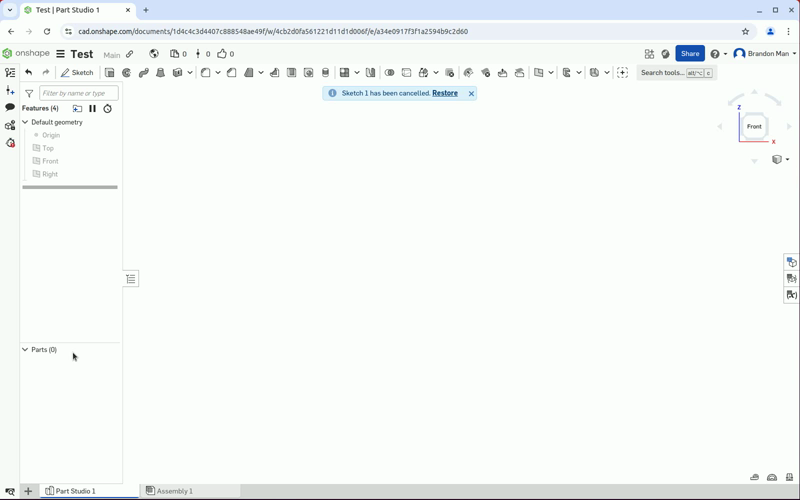
key_up(shift)
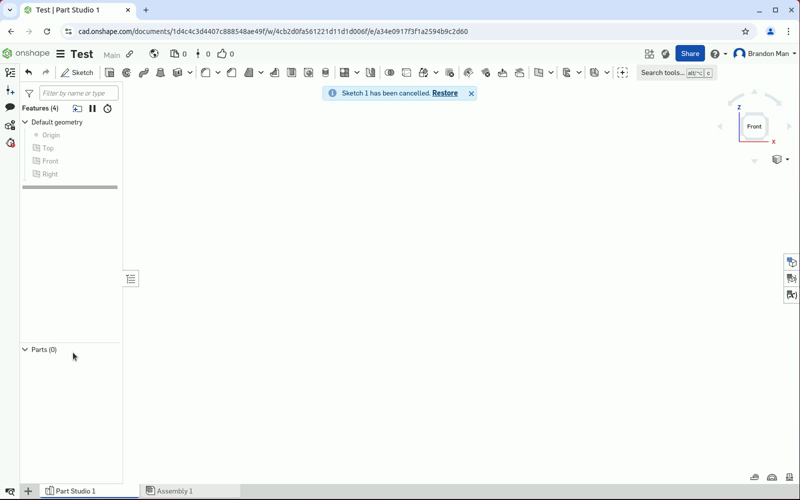
mouse_move(73, 352)
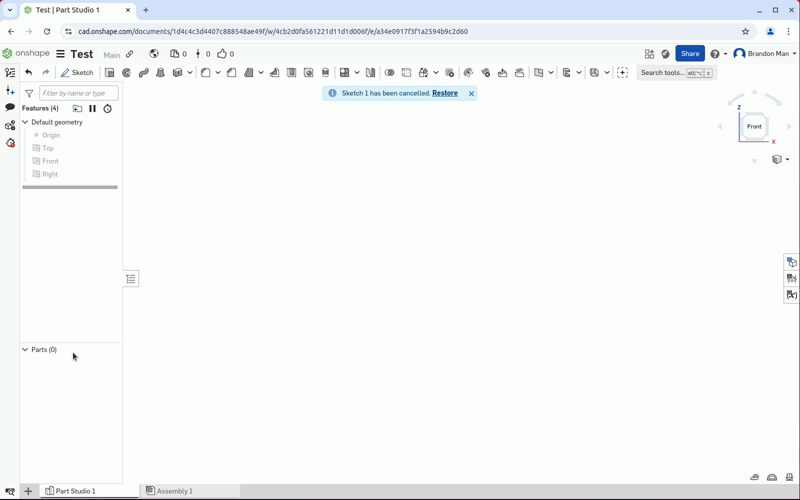
key(shift+y)
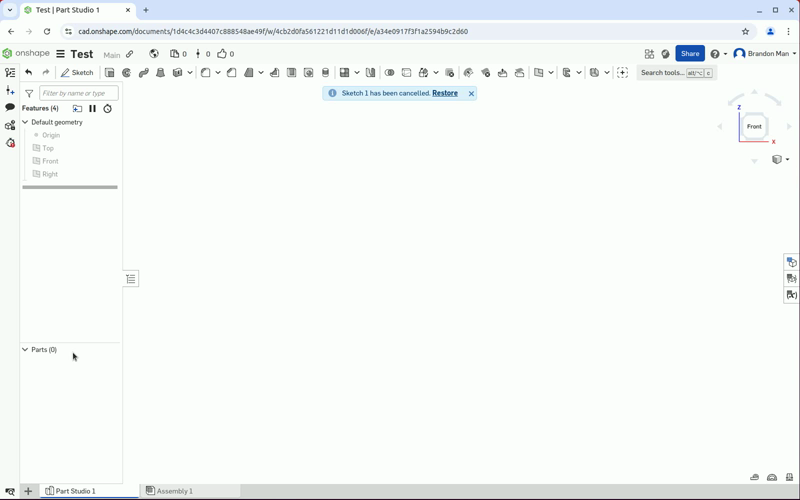
key(shift+s)
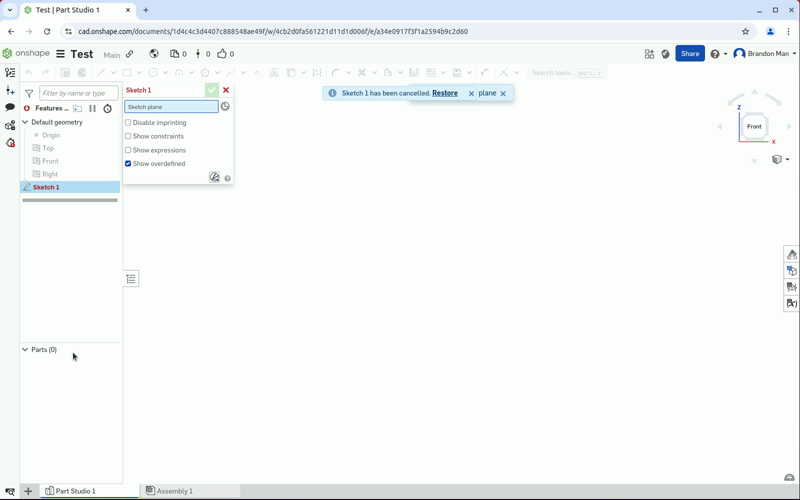
mouse_move(73, 163)
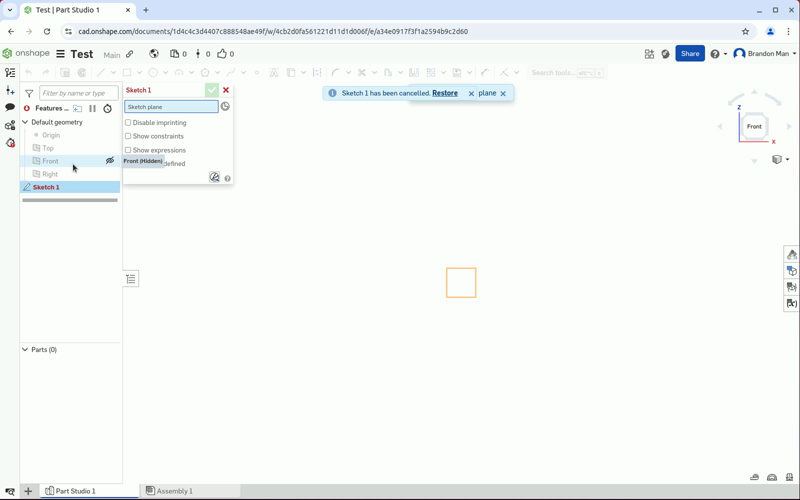
click(73, 163)
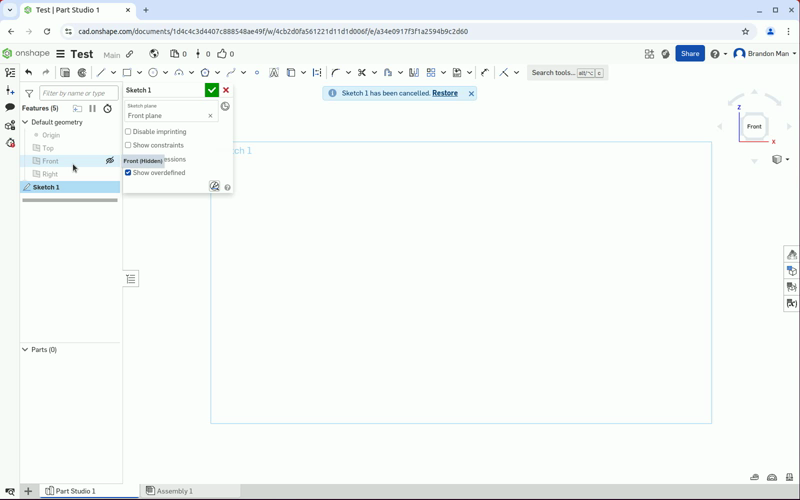
mouse_move(73, 352)
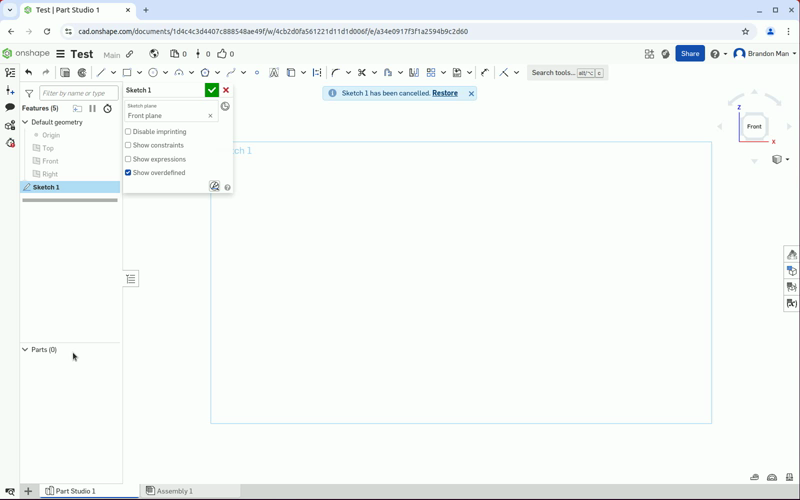
key(y)
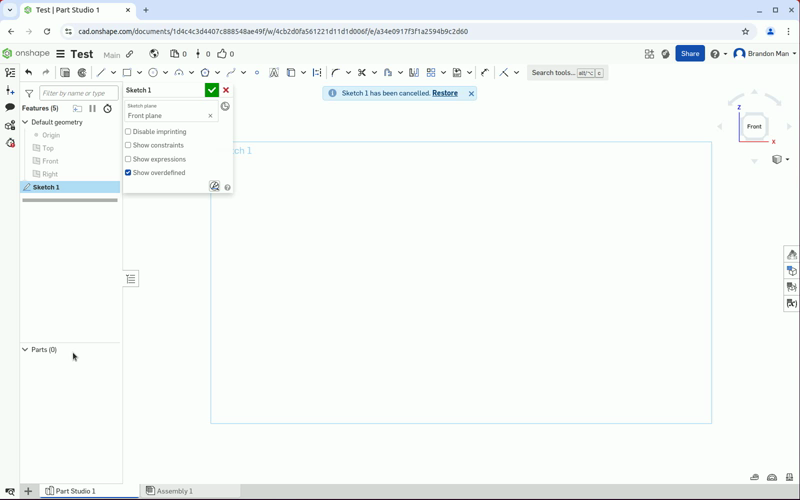
key(l)
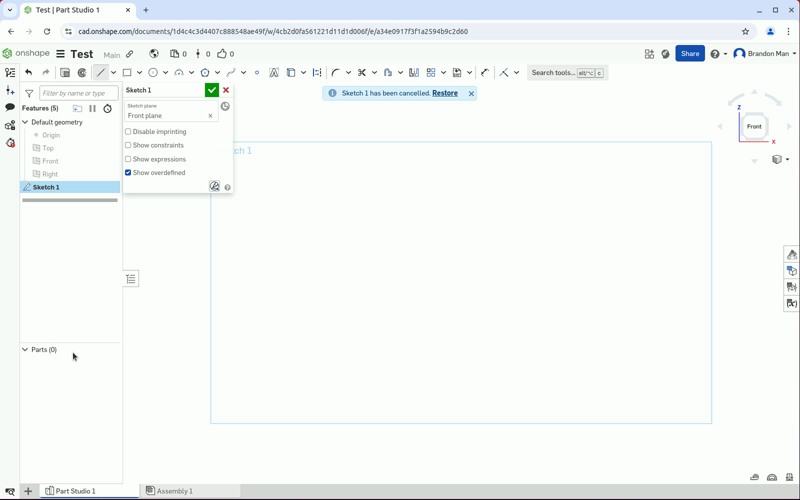
key_down(shift)
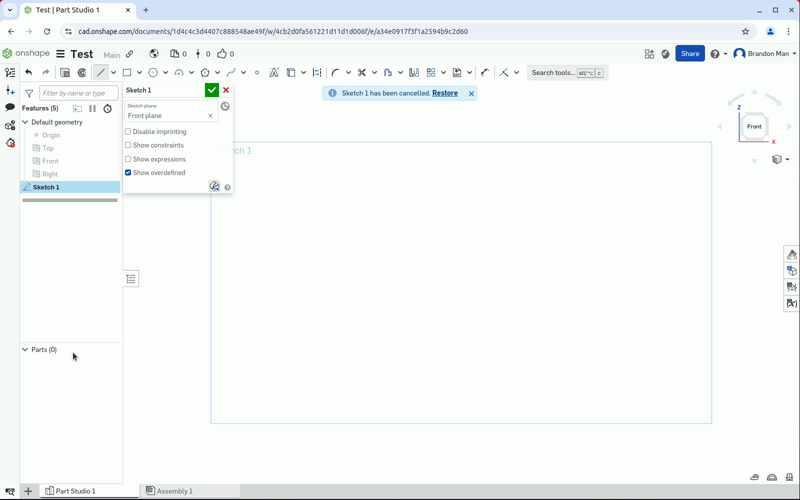
mouse_move(460, 258)
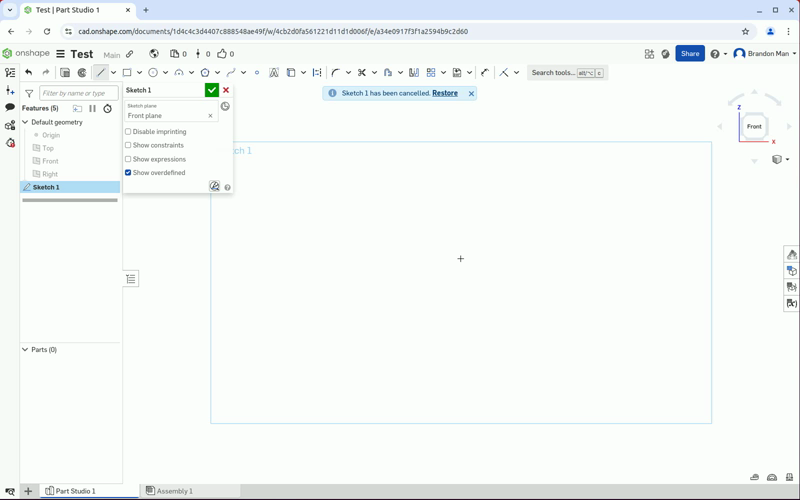
click(460, 258)
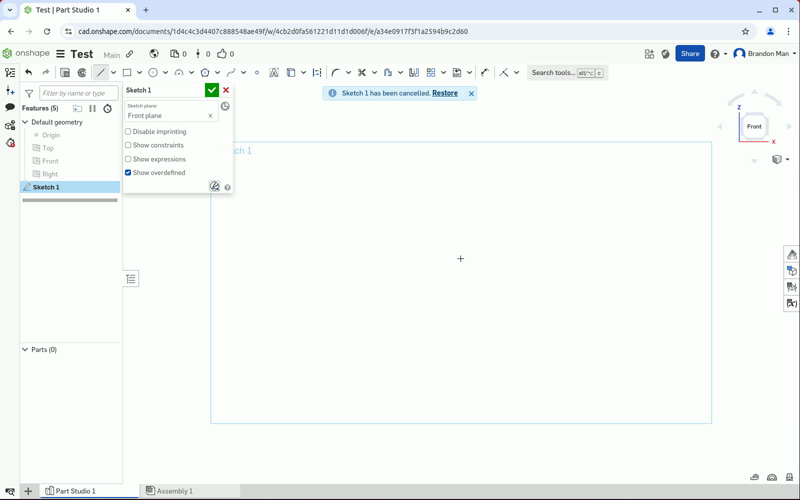
key_up(shift)
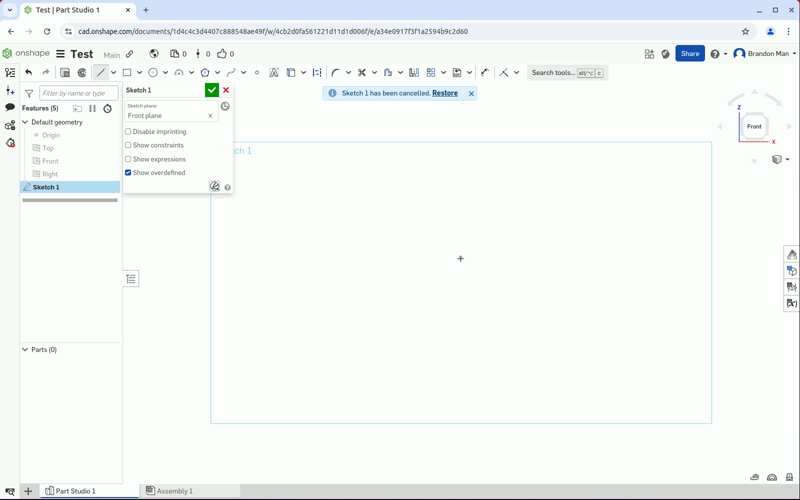
key_down(shift)
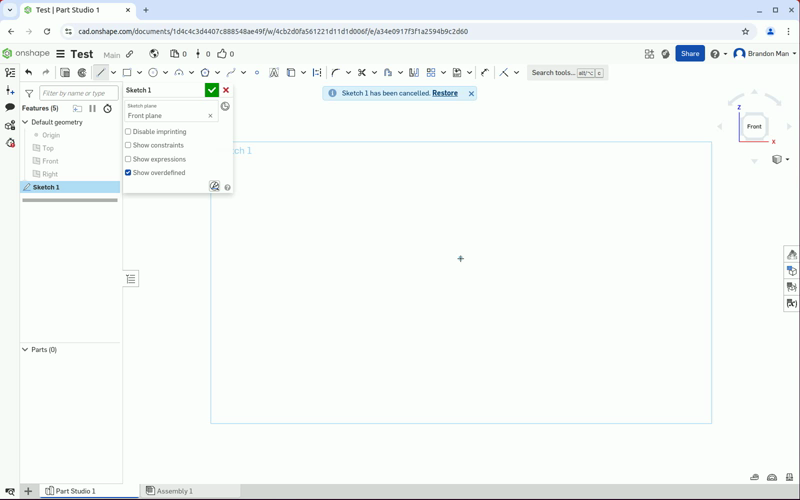
mouse_move(490, 258)
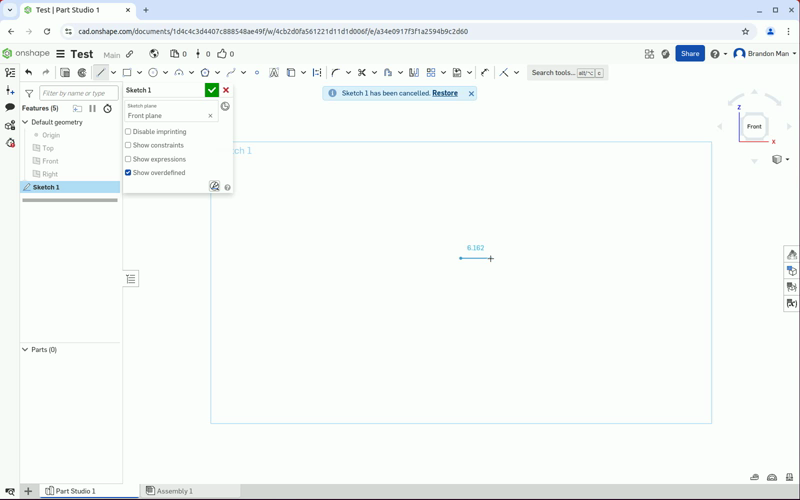
mouse_move(496, 258)
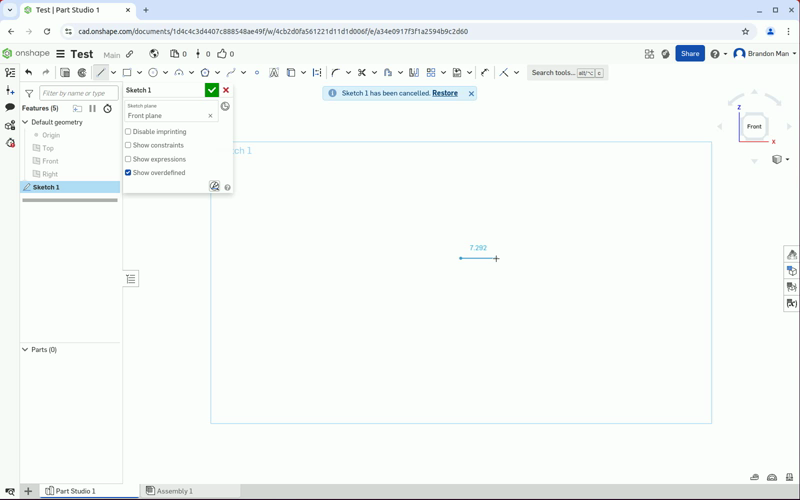
click(496, 258)
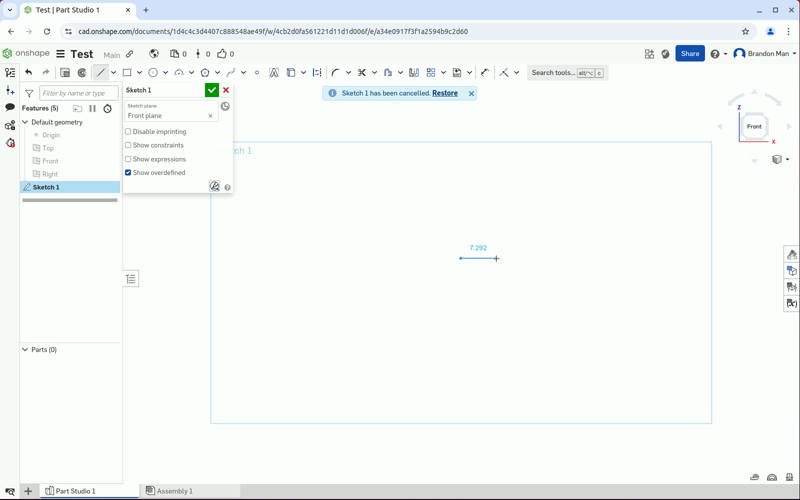
key_up(shift)
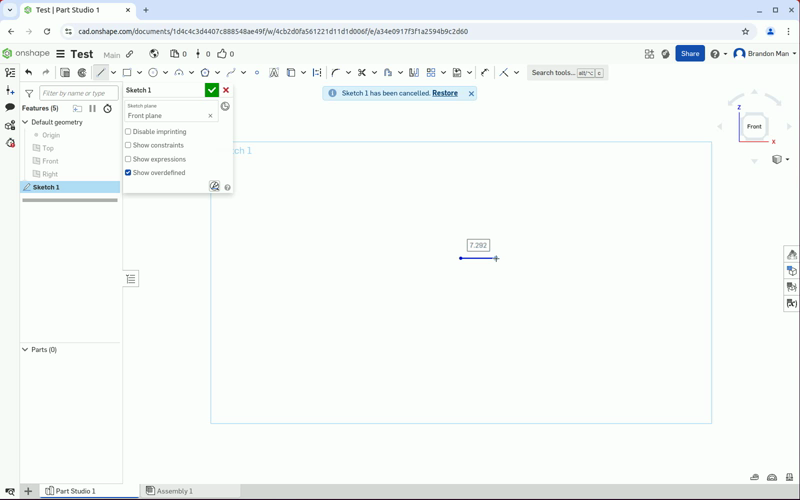
key_down(shift)
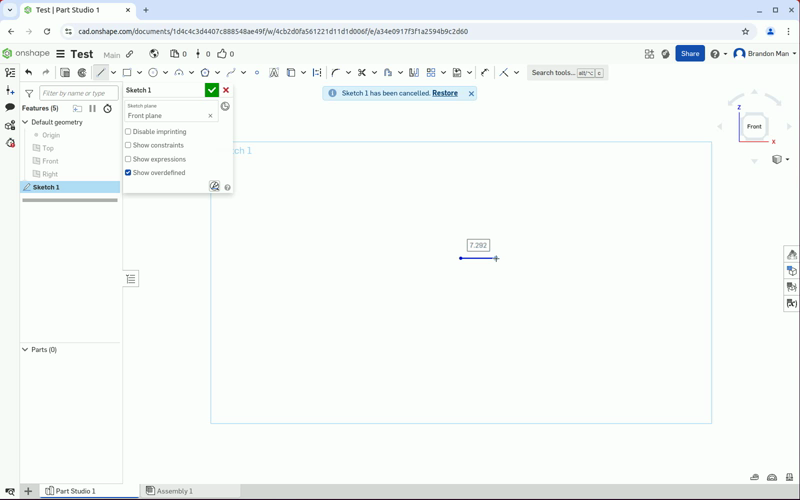
mouse_move(573, 207)
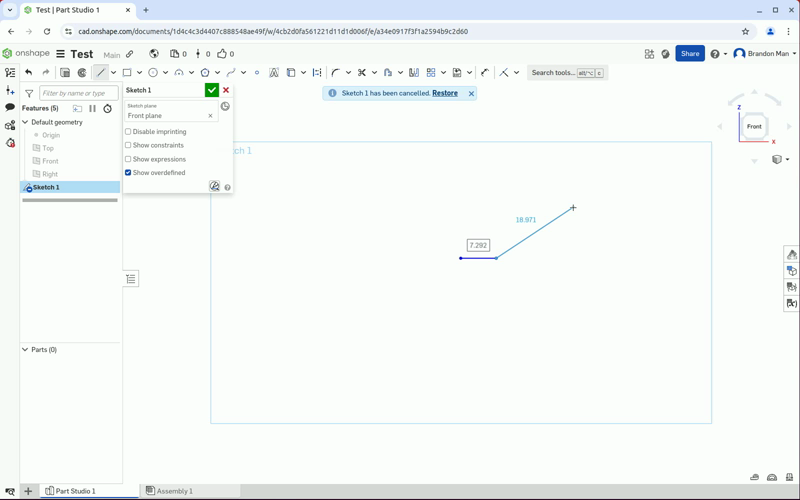
click(573, 207)
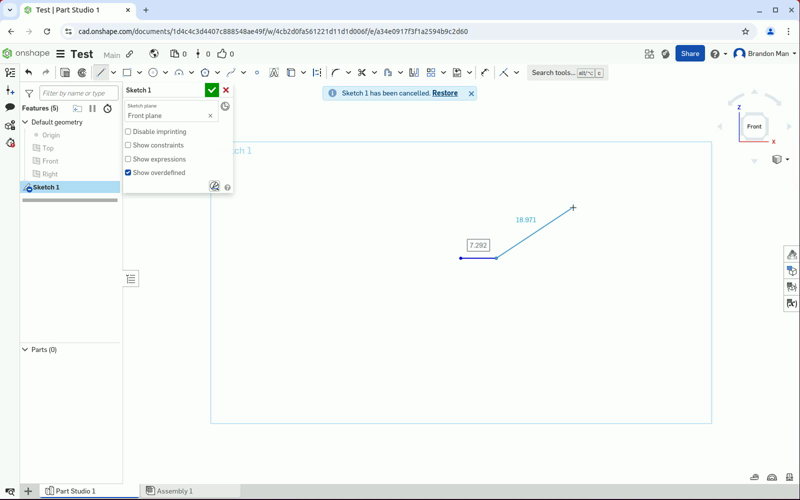
key_up(shift)
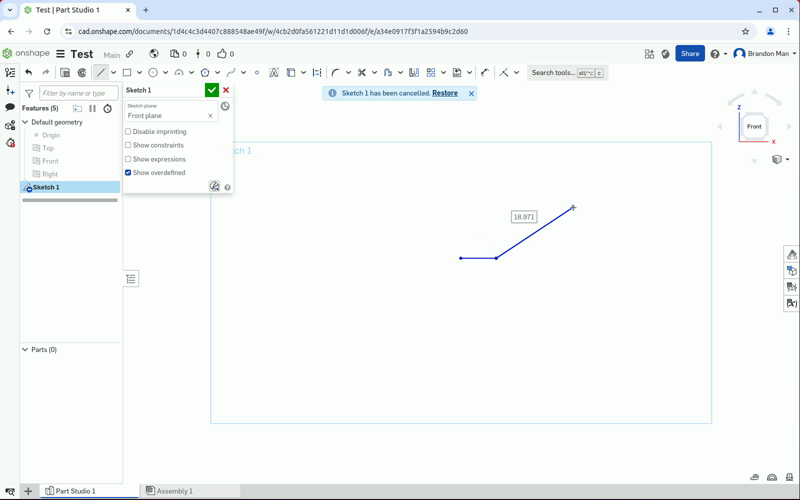
key_down(shift)
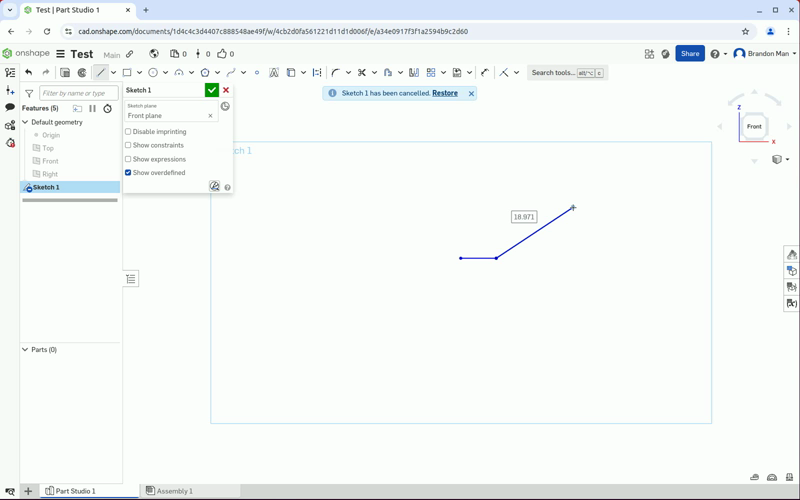
mouse_move(589, 207)
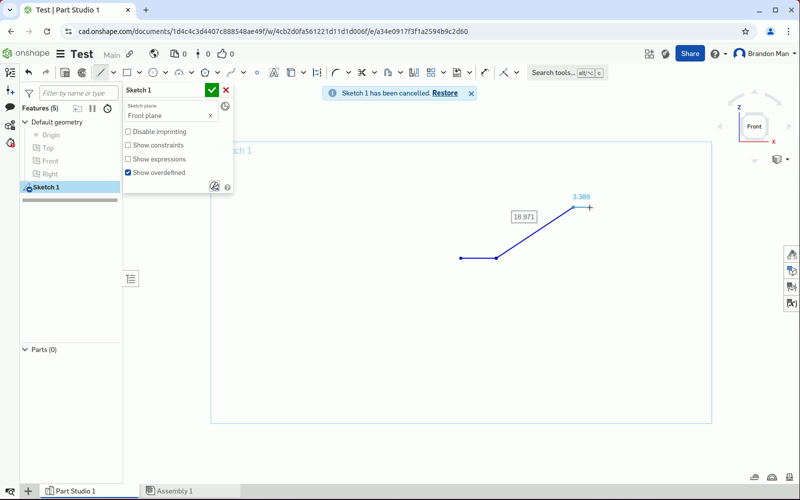
mouse_move(514, 214)
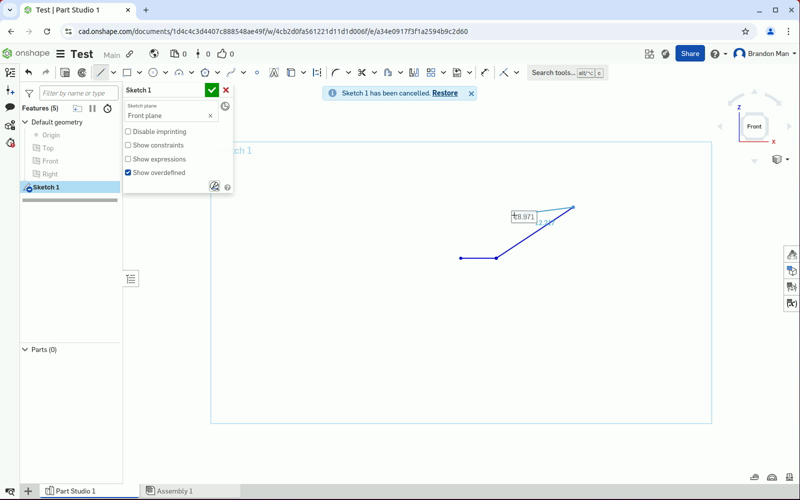
click(514, 214)
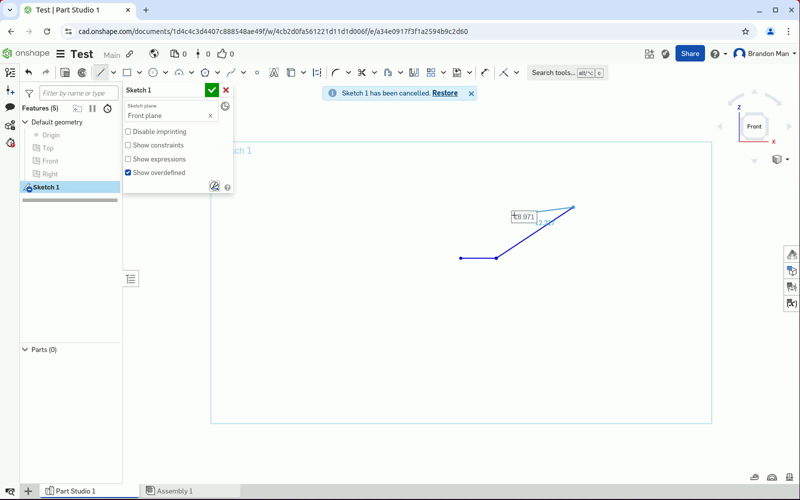
key_up(shift)
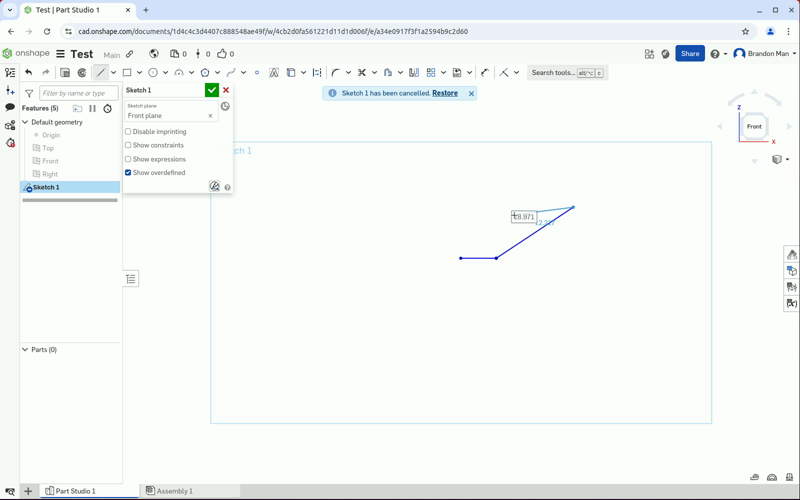
key_down(shift)
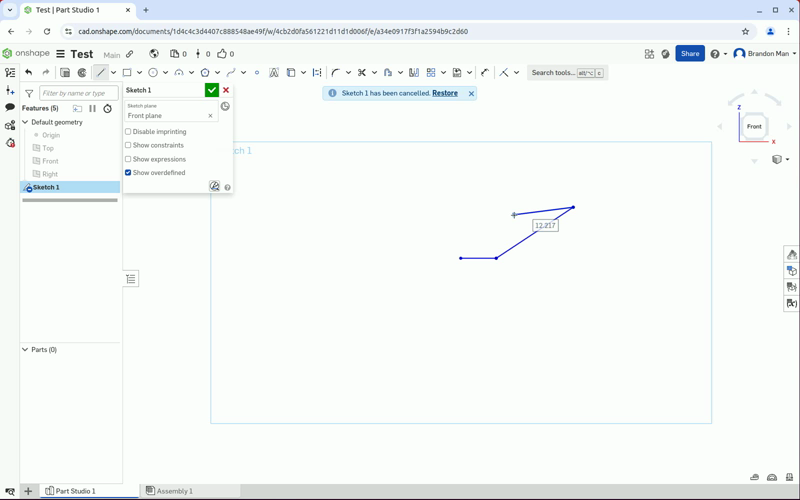
mouse_move(460, 258)
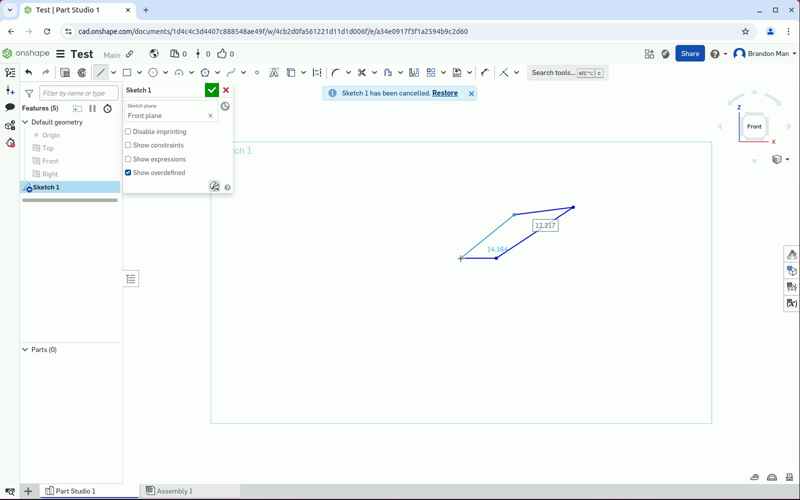
key_up(shift)
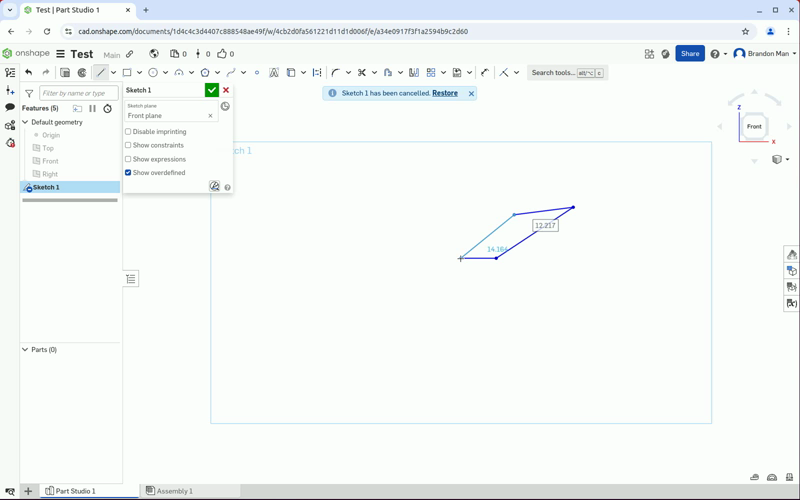
click(460, 258)
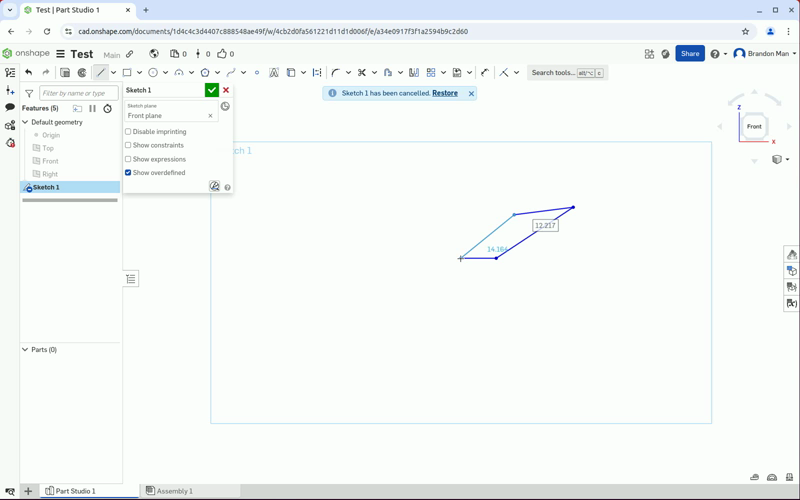
key(esc)
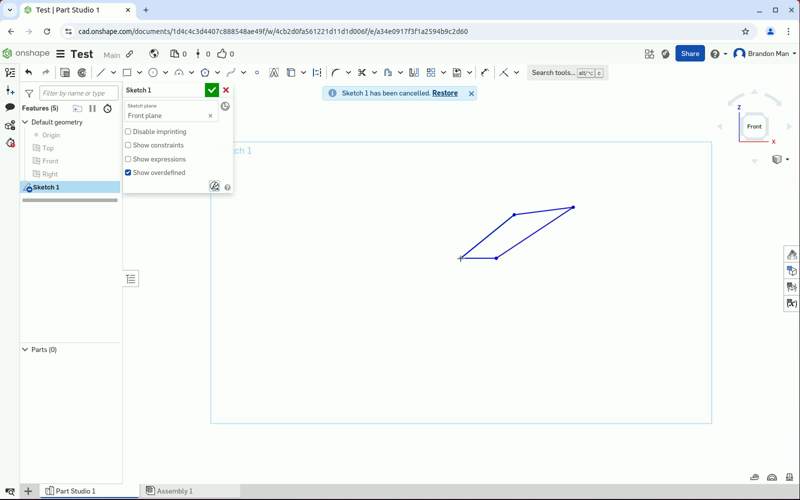
mouse_move(509, 227)
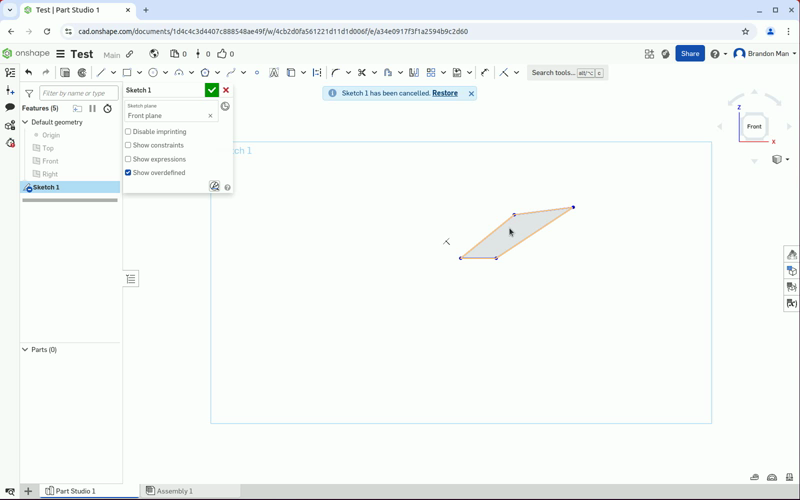
click(509, 227)
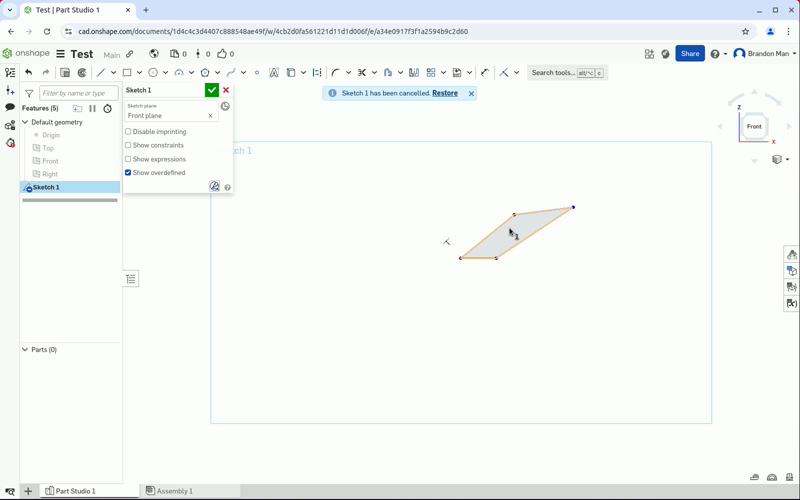
mouse_move(73, 352)
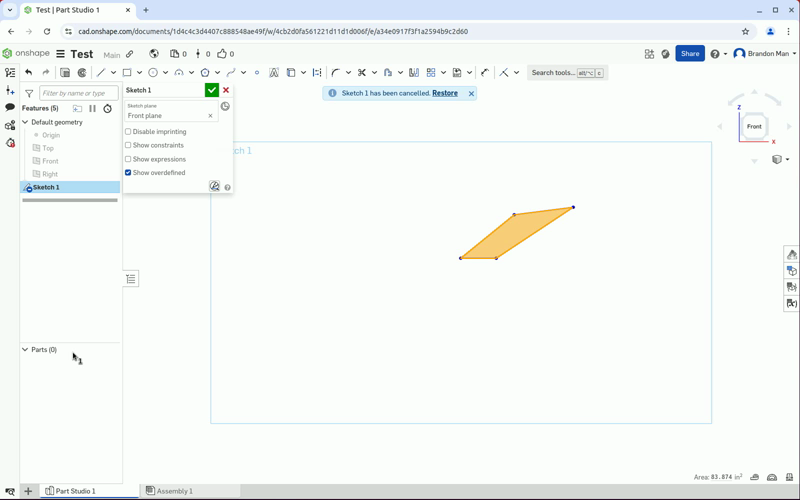
key(shift+y)
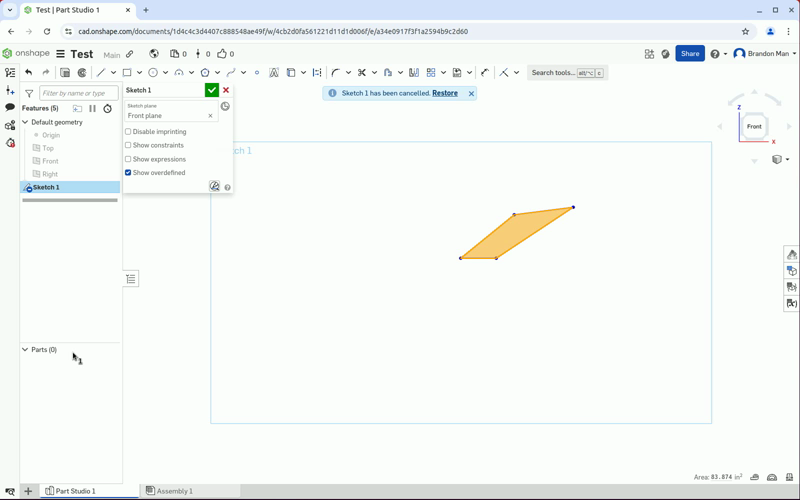
key(shift+e)
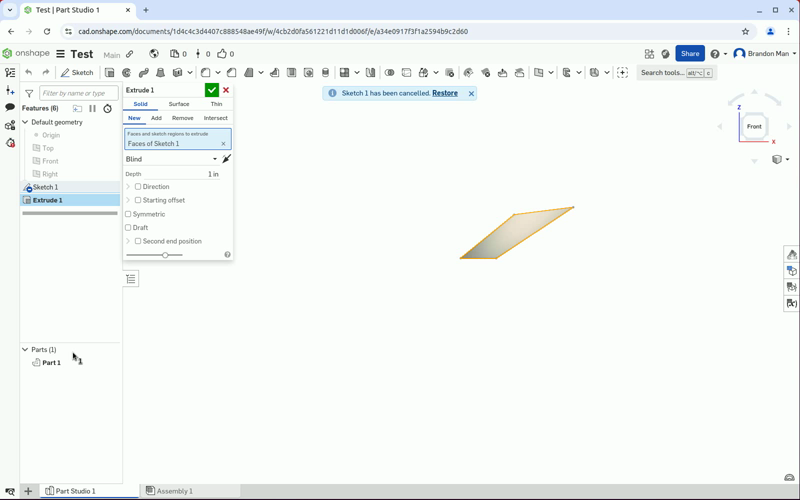
mouse_move(143, 106)
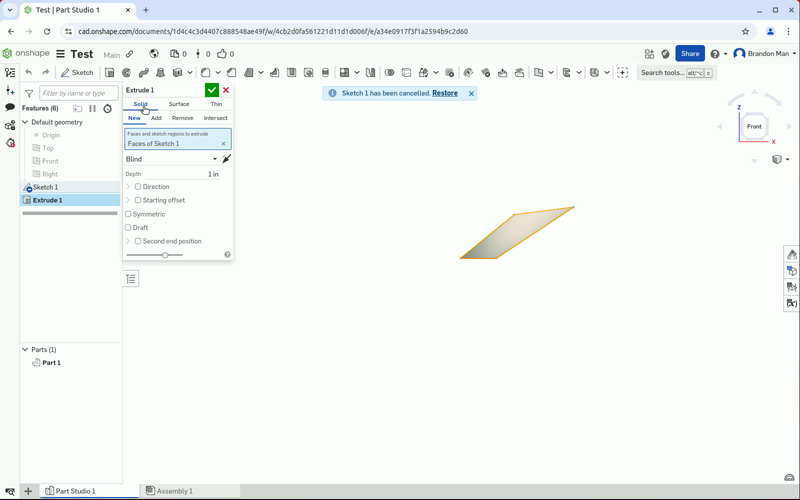
click(143, 106)
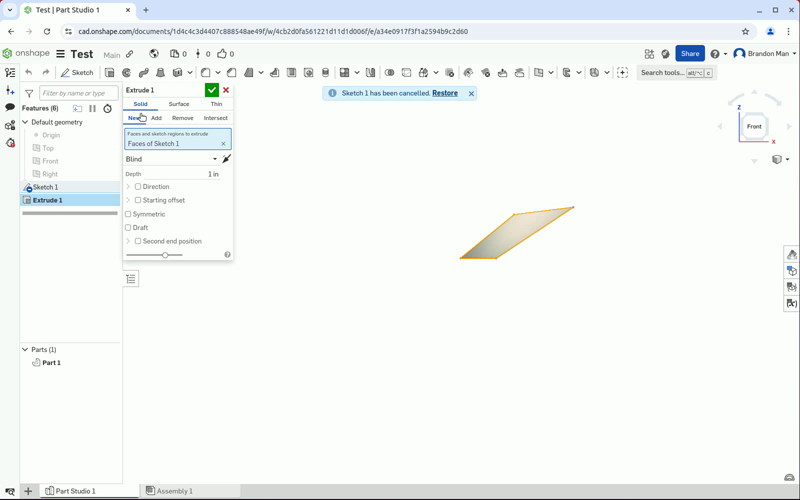
mouse_move(137, 120)
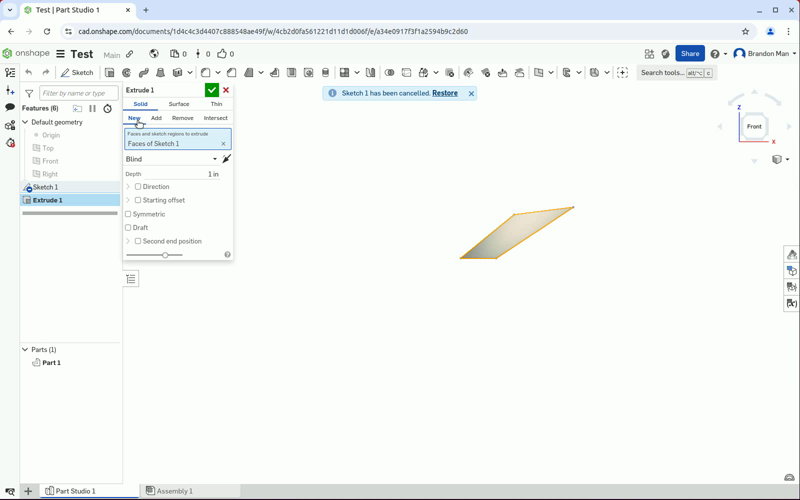
click(137, 120)
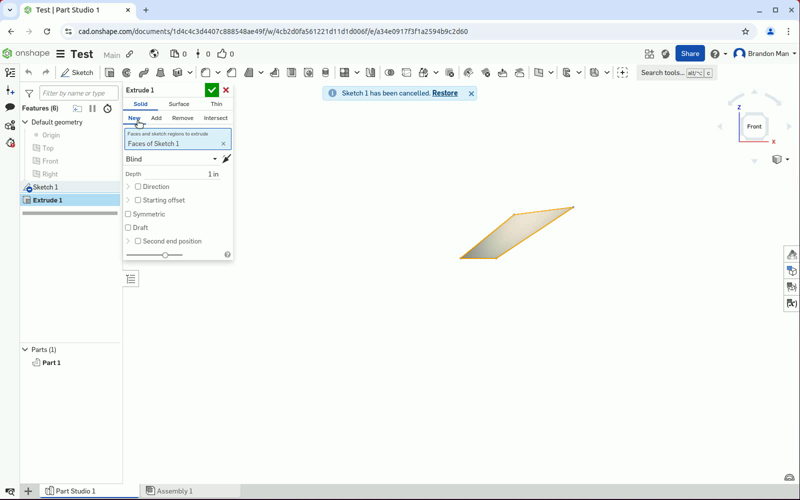
key(tab, 4)
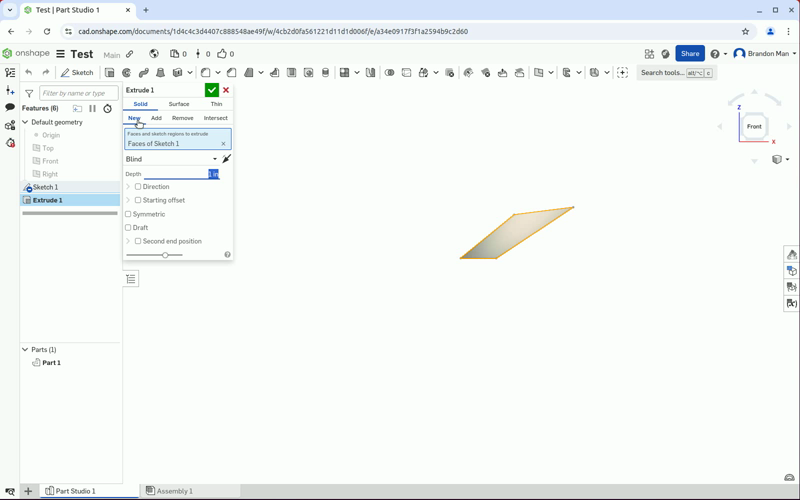
text(3.129)
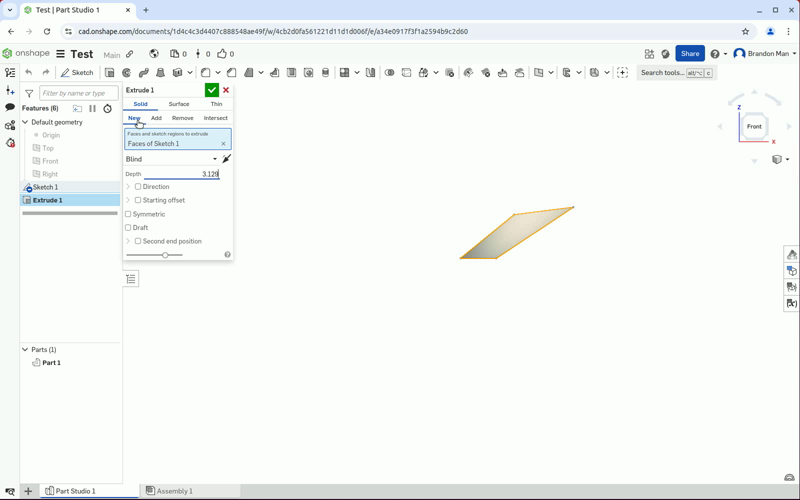
key(enter)
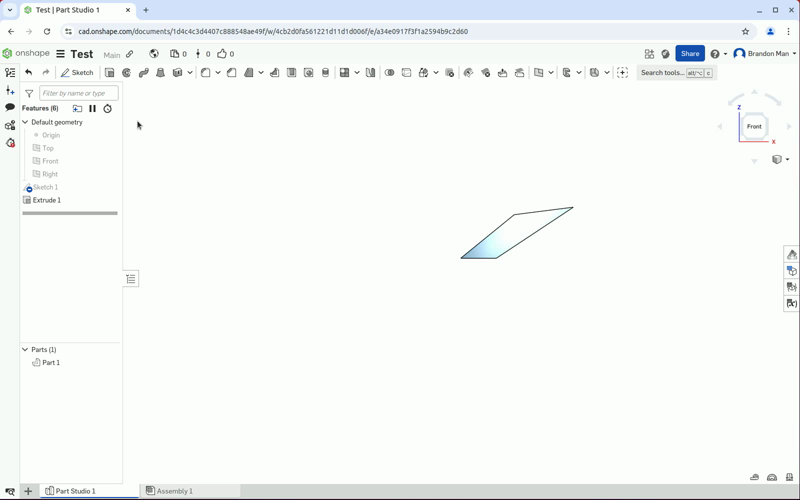
key(shift+h)
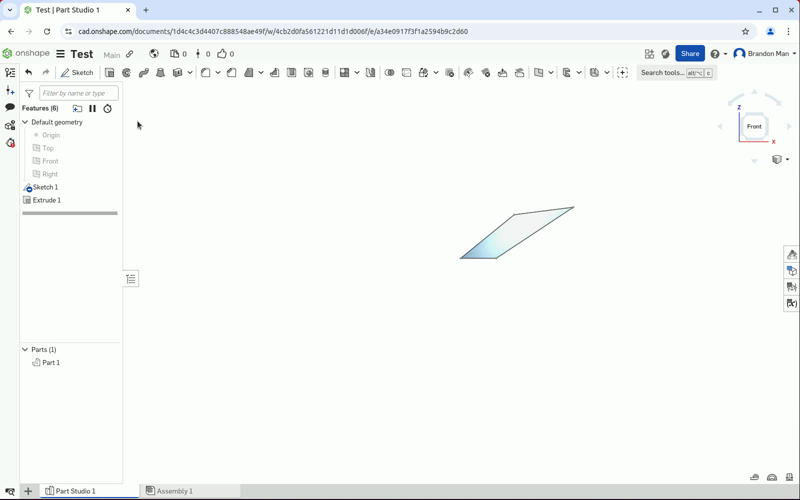
key(shift+h)
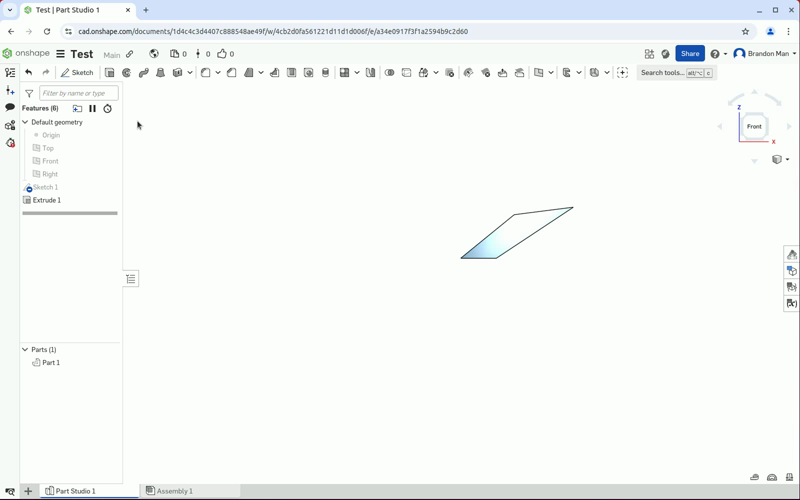
mouse_move(73, 189)
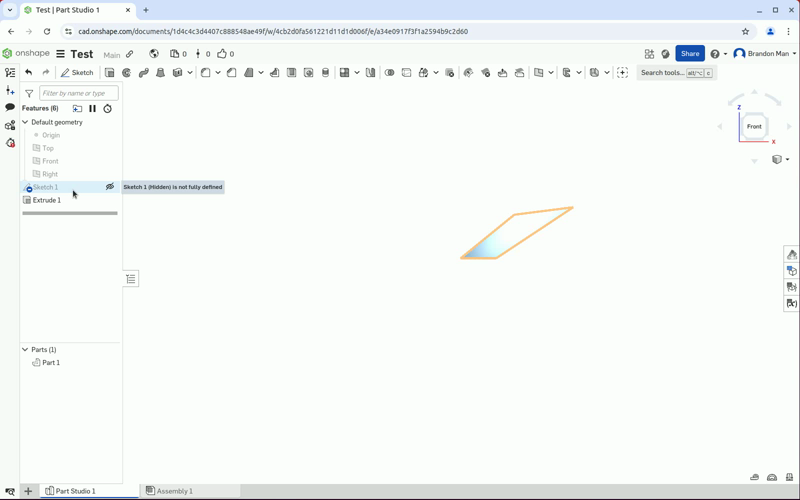
click(73, 189)
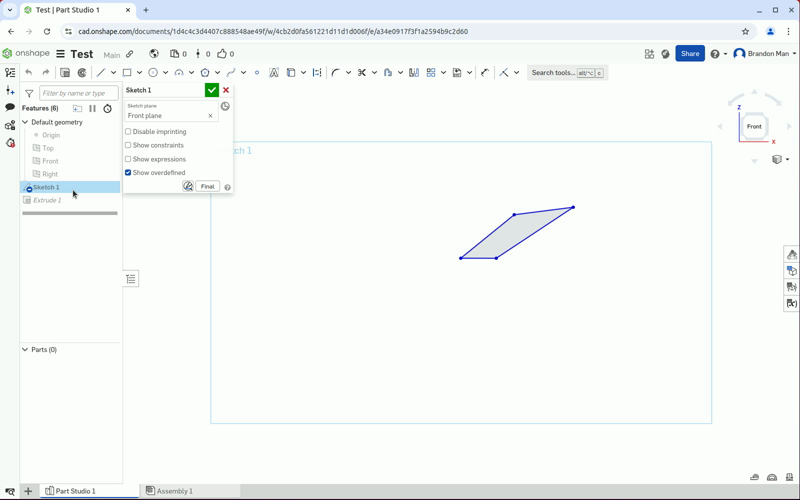
mouse_move(229, 92)
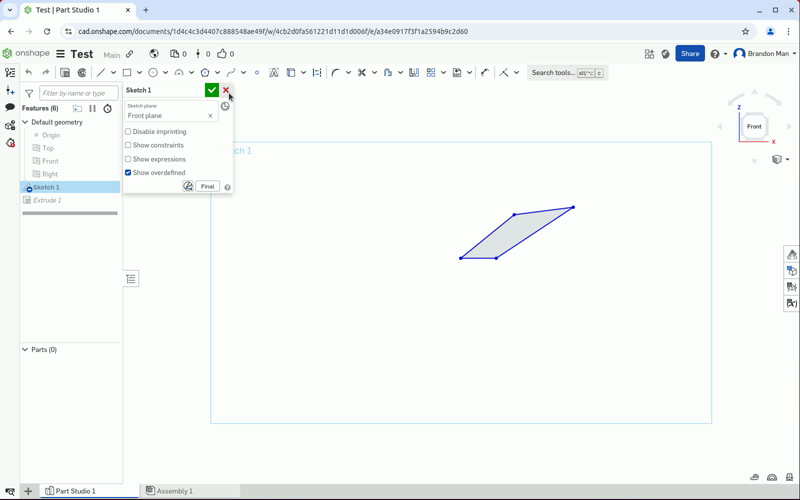
click(229, 92)
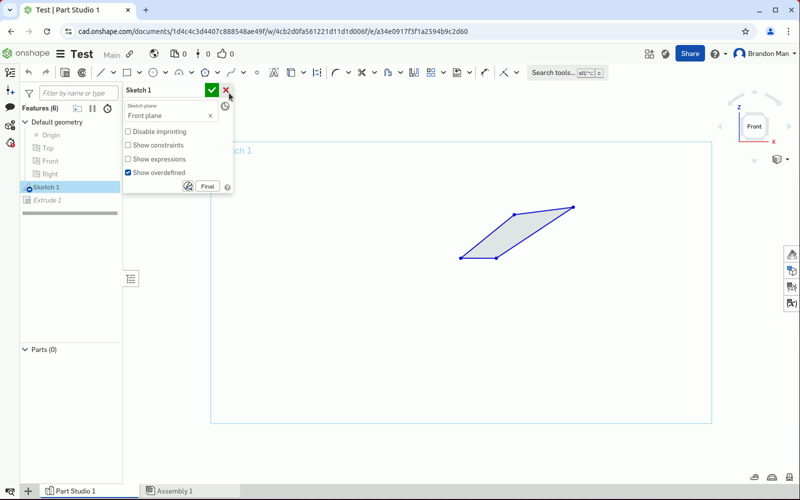
key(shift+s)
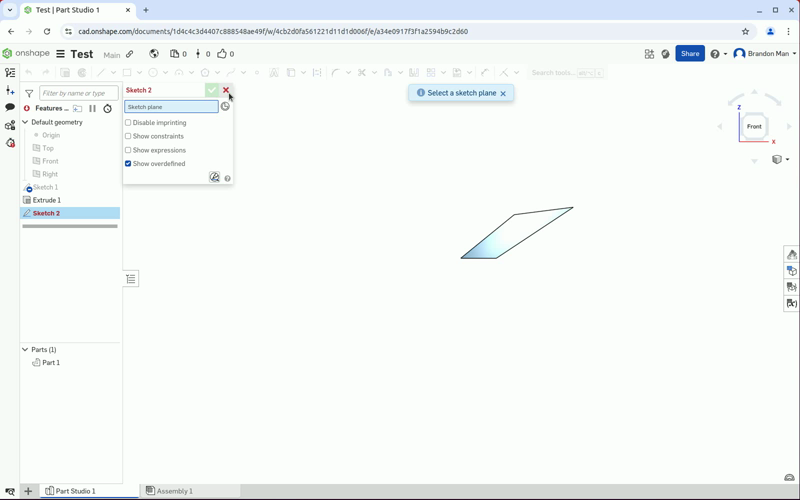
mouse_move(73, 163)
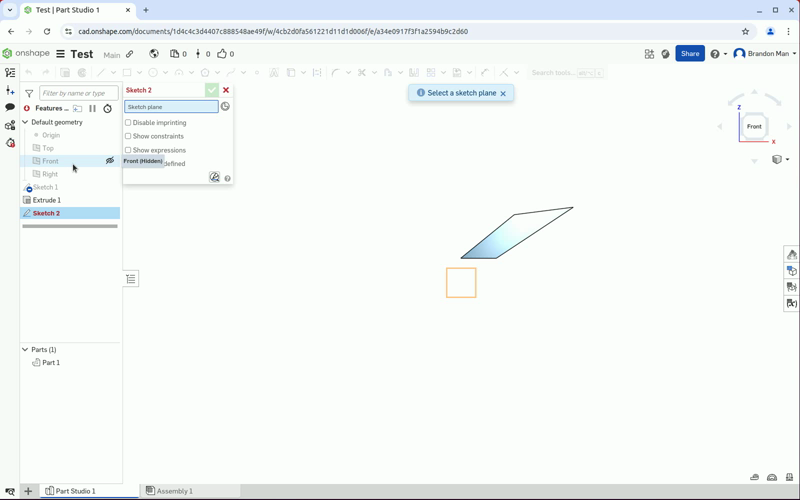
click(73, 163)
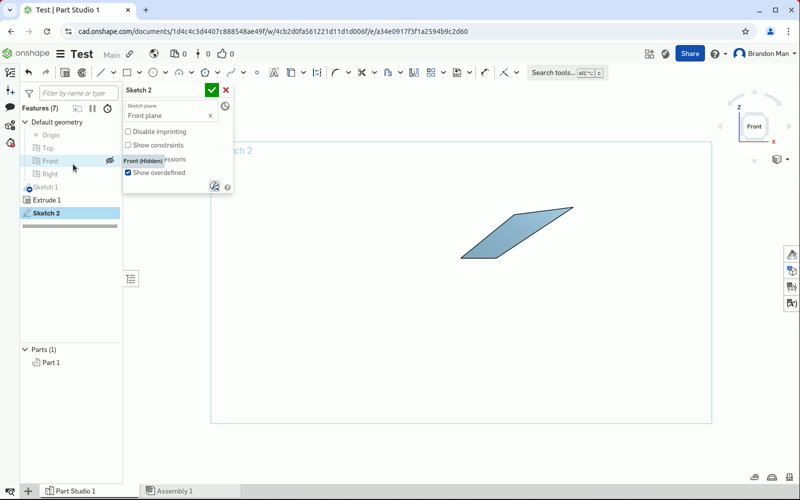
mouse_move(73, 352)
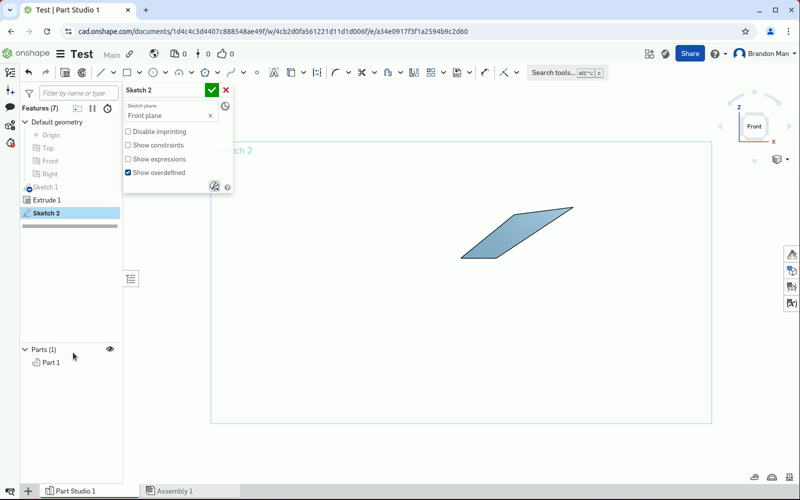
key(y)
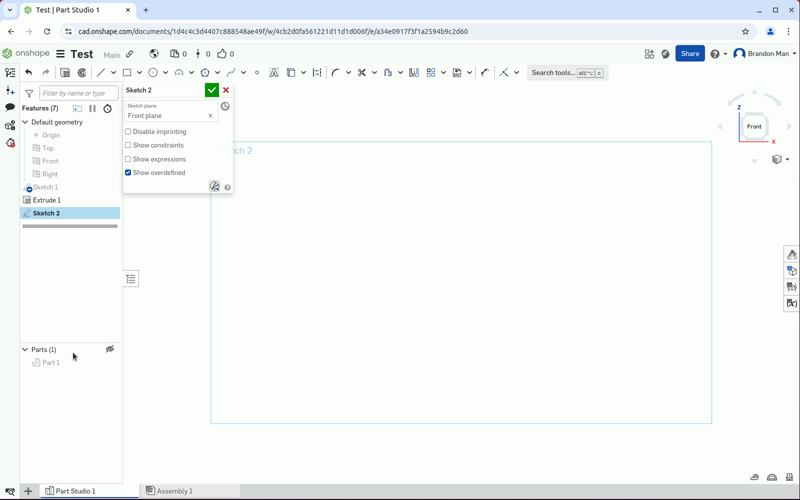
key(l)
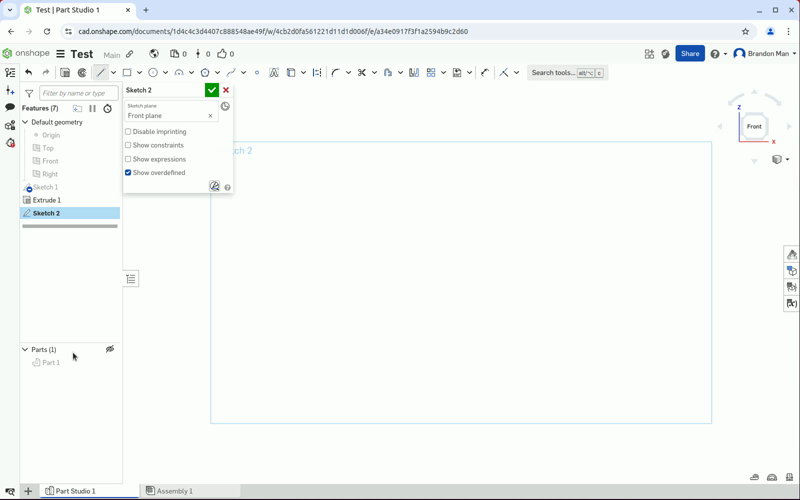
key_down(shift)
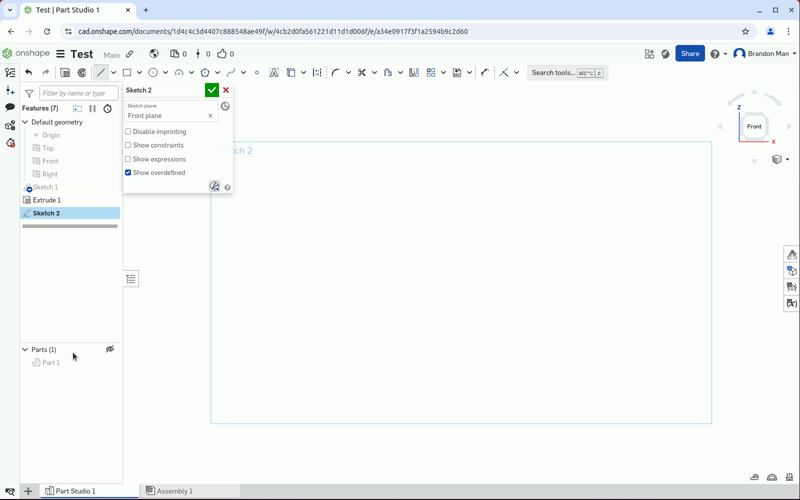
mouse_move(425, 307)
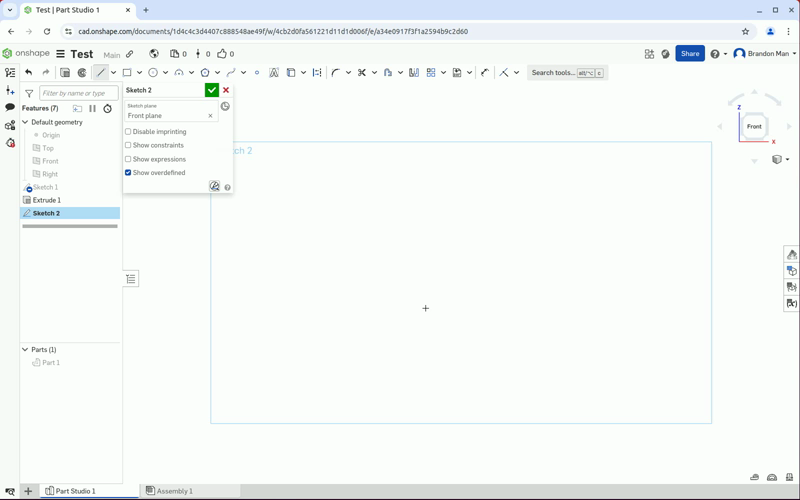
click(425, 307)
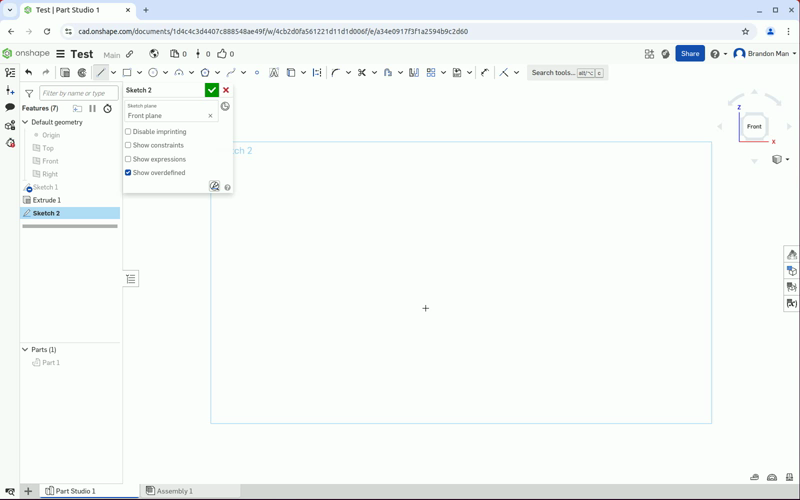
key_up(shift)
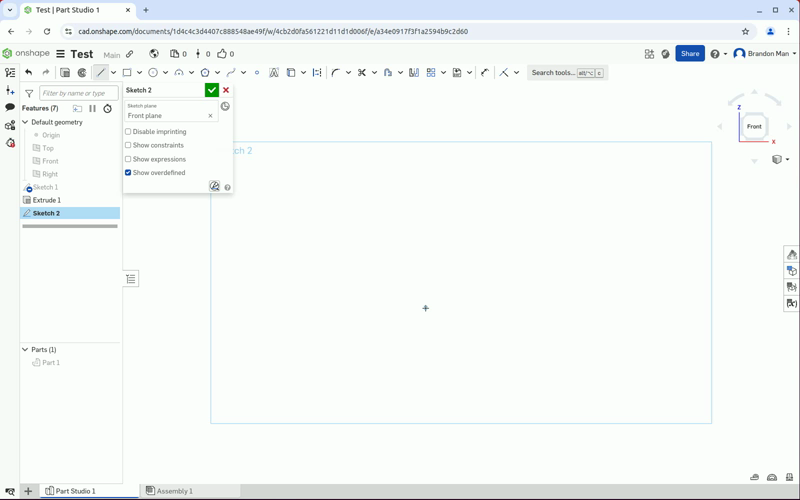
key_down(shift)
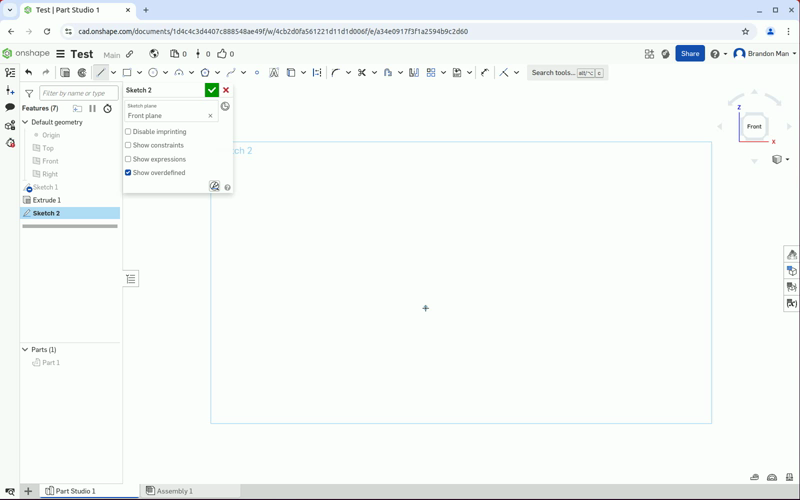
mouse_move(497, 307)
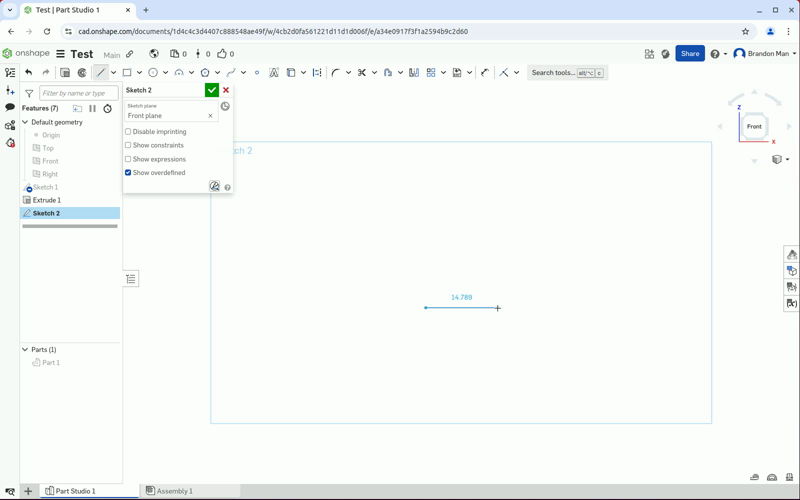
click(497, 307)
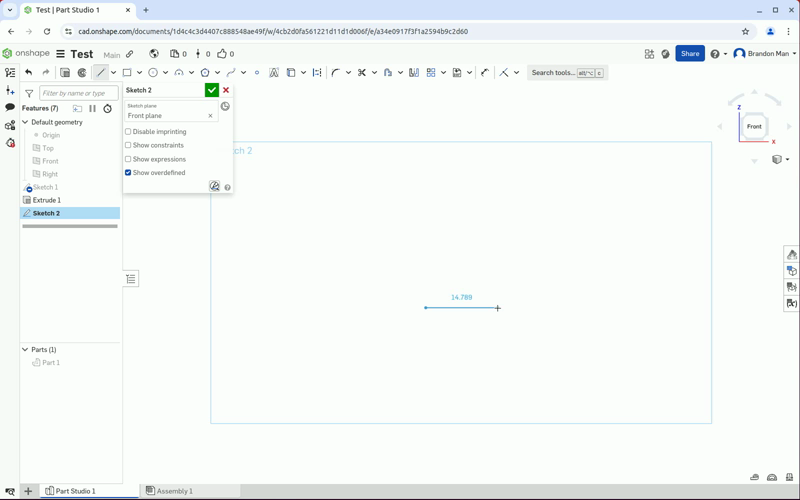
key_up(shift)
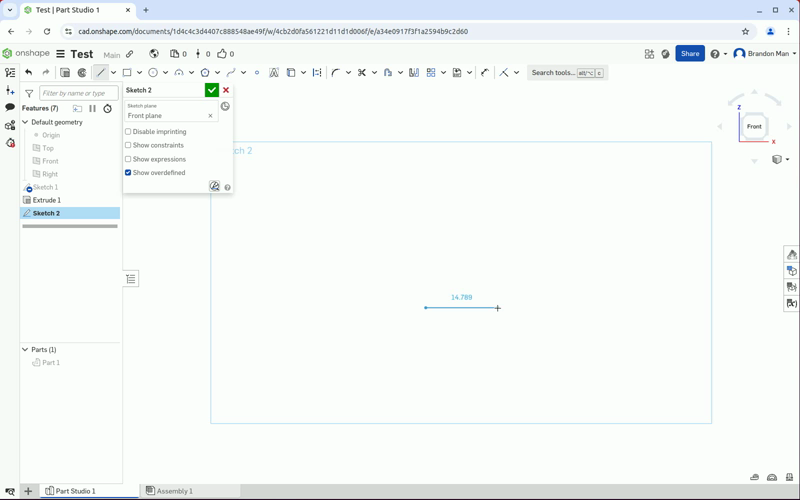
key_down(shift)
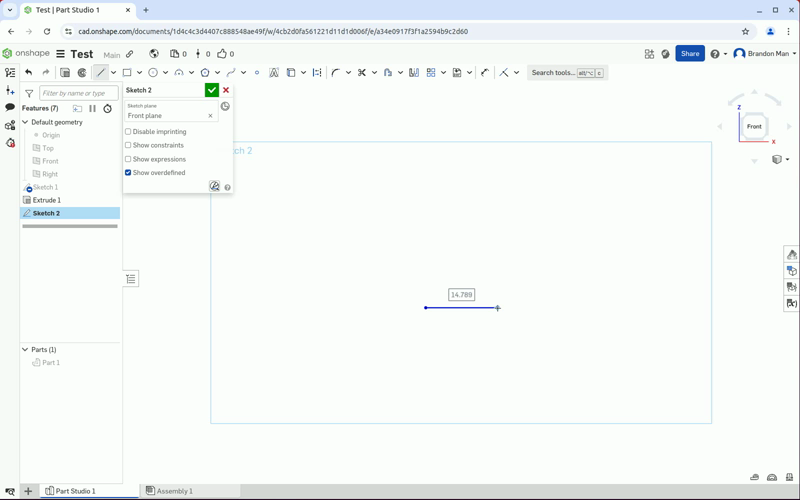
mouse_move(527, 307)
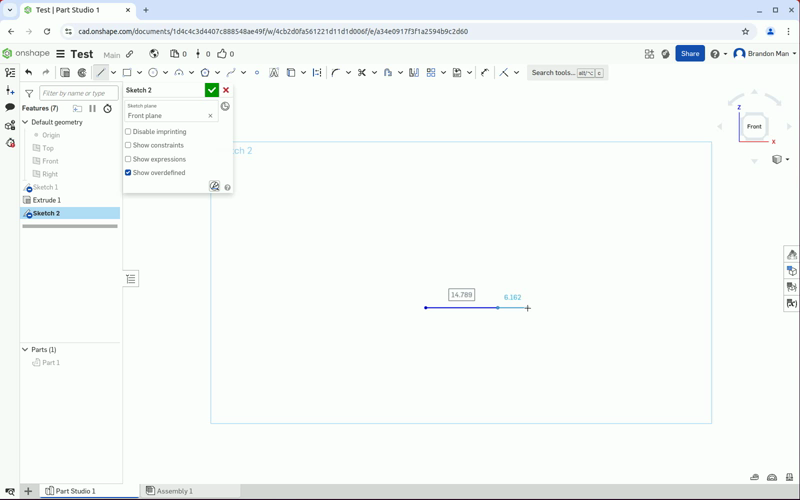
mouse_move(497, 259)
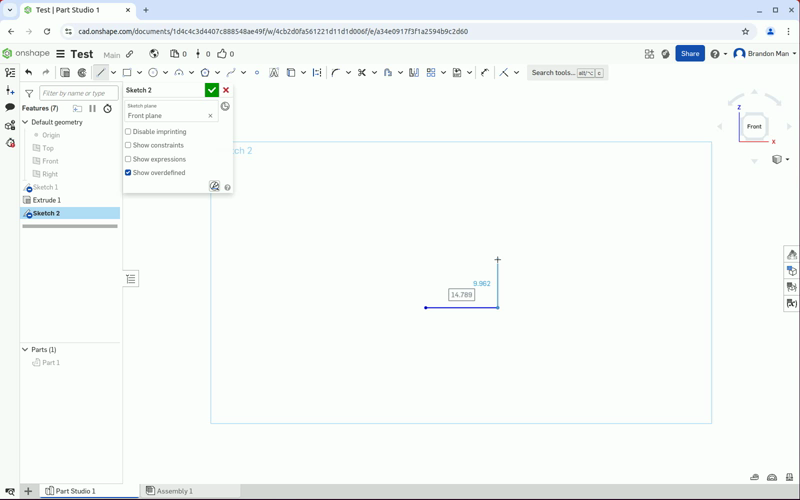
click(497, 259)
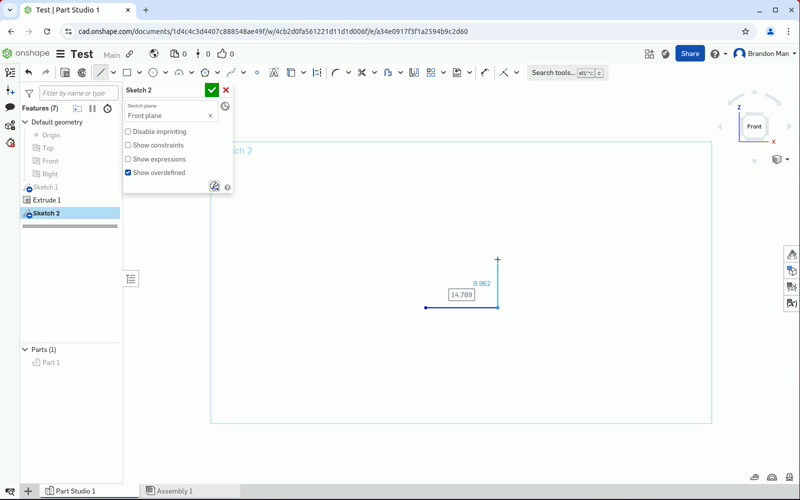
key_up(shift)
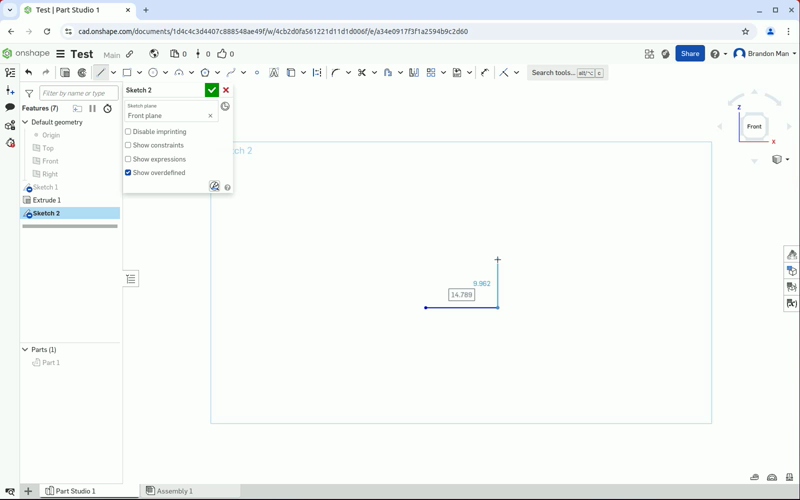
key_down(shift)
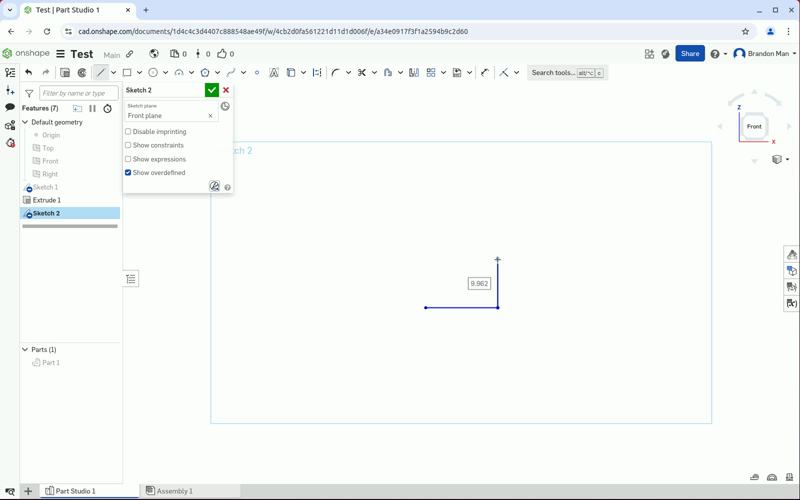
mouse_move(527, 259)
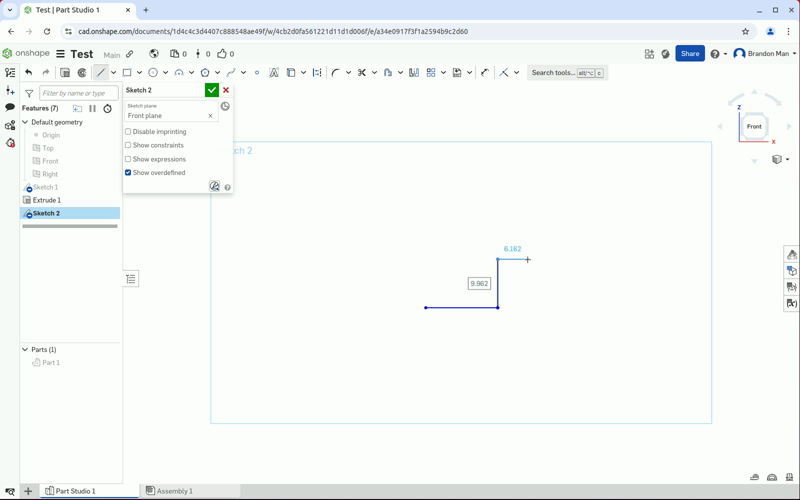
mouse_move(461, 259)
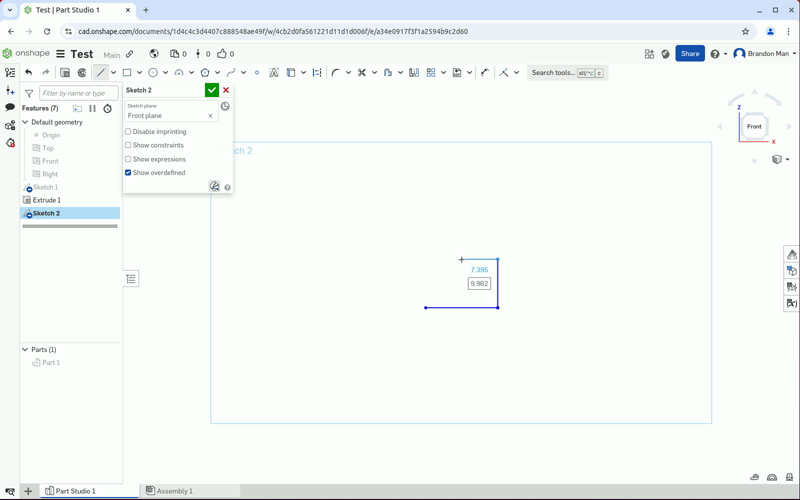
click(461, 259)
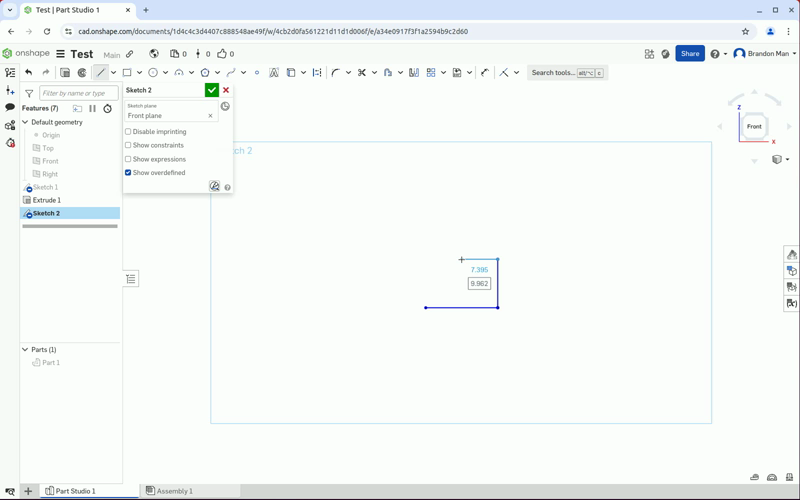
key_up(shift)
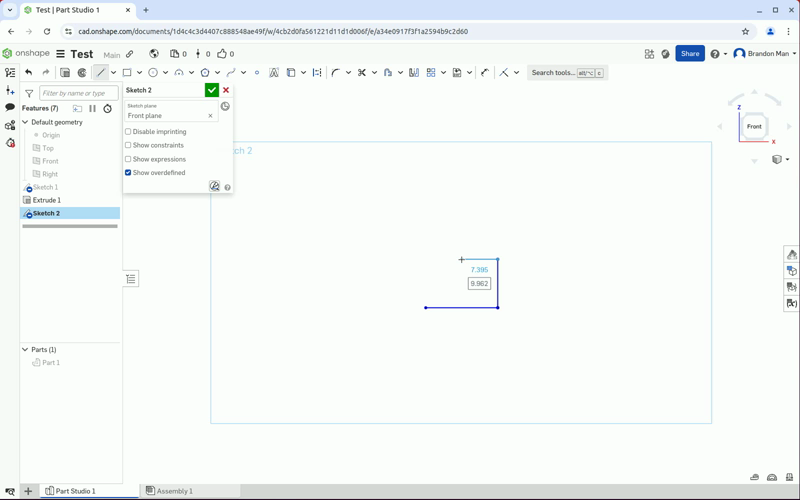
key_down(shift)
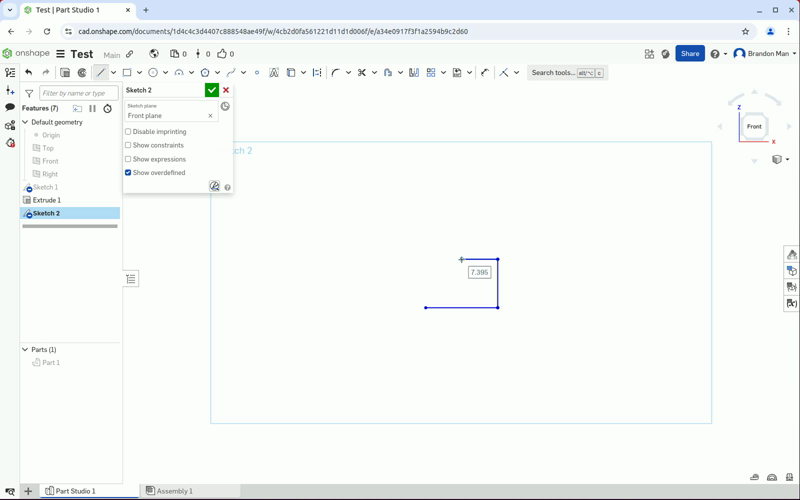
mouse_move(492, 259)
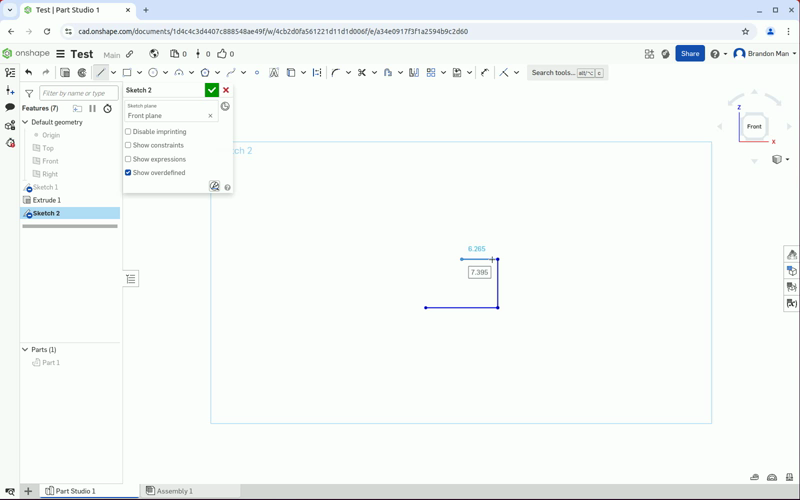
mouse_move(425, 259)
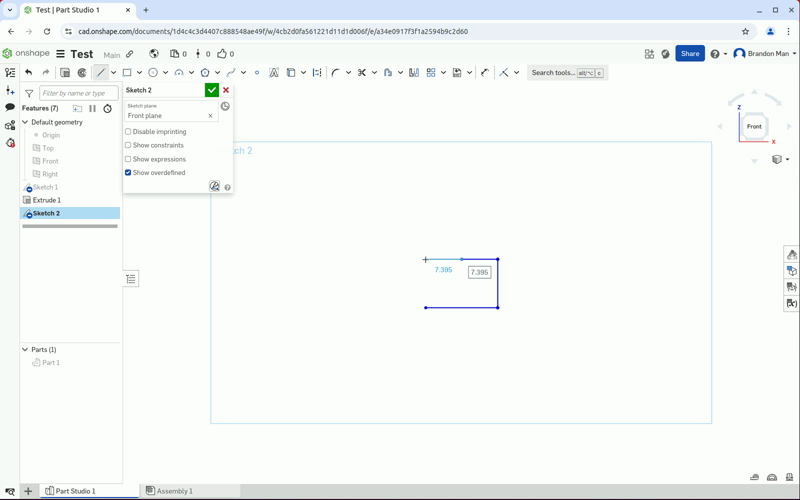
click(425, 259)
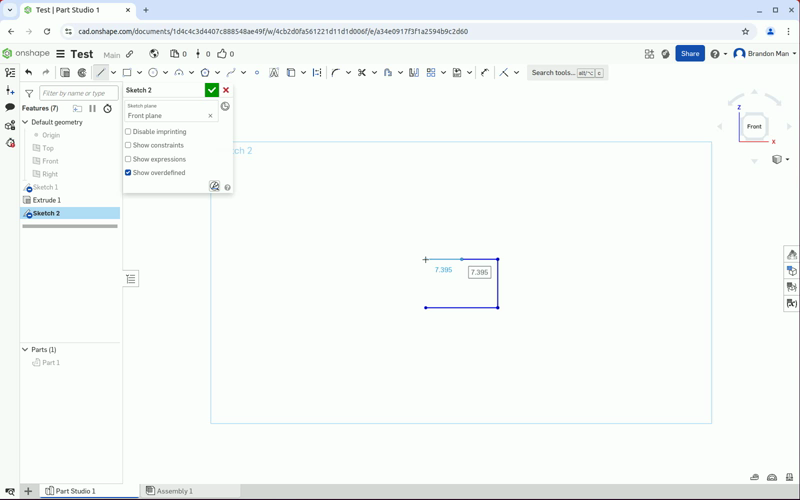
key_up(shift)
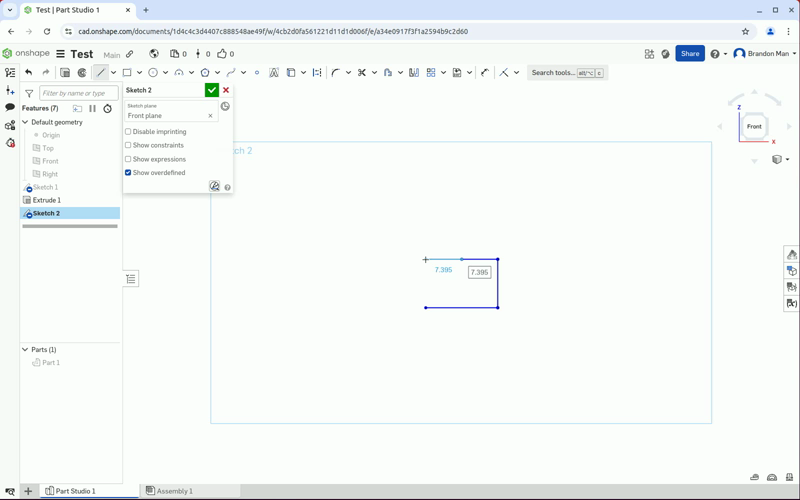
mouse_move(455, 259)
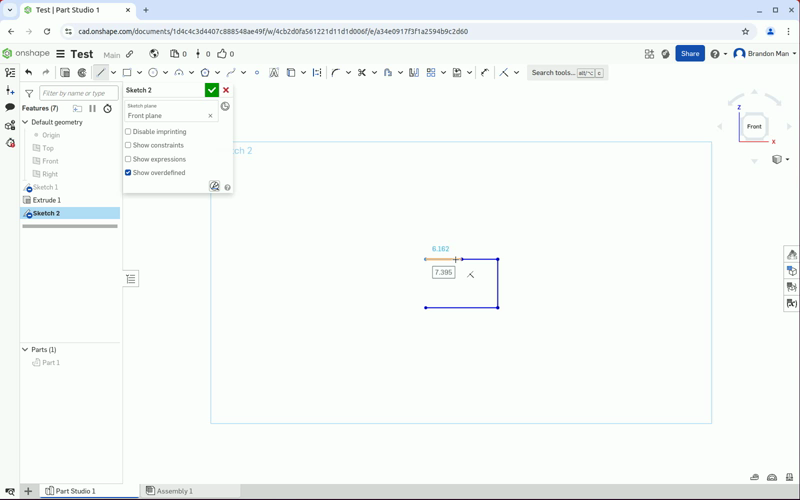
key_down(shift)
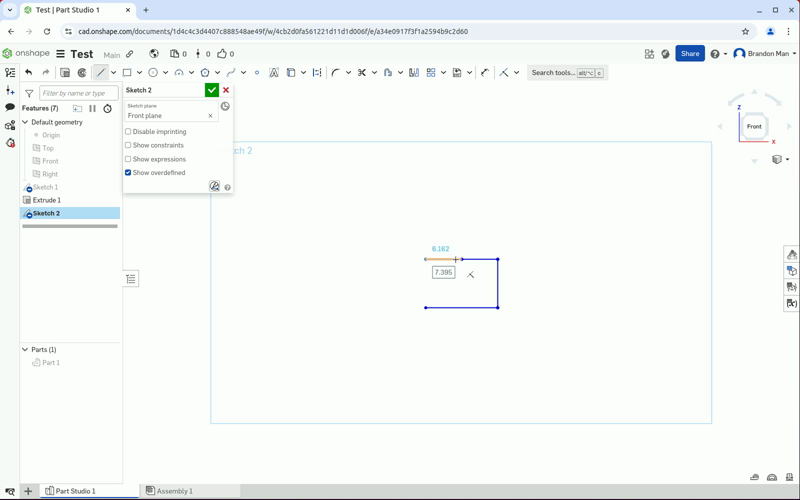
mouse_move(425, 307)
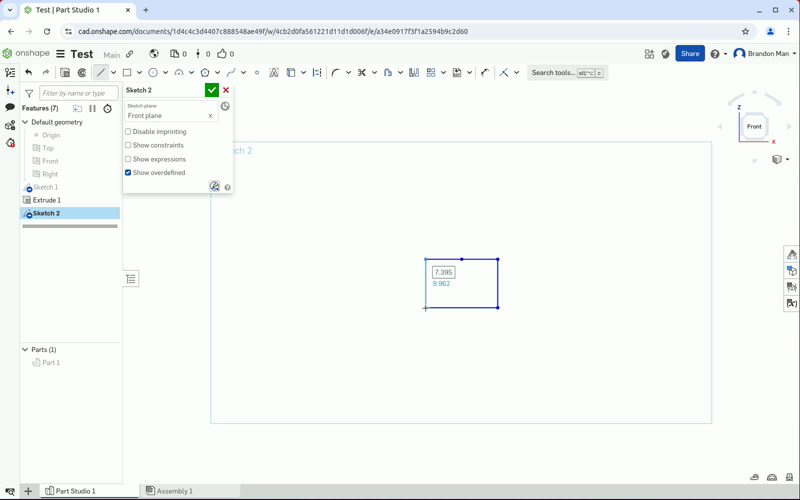
key_up(shift)
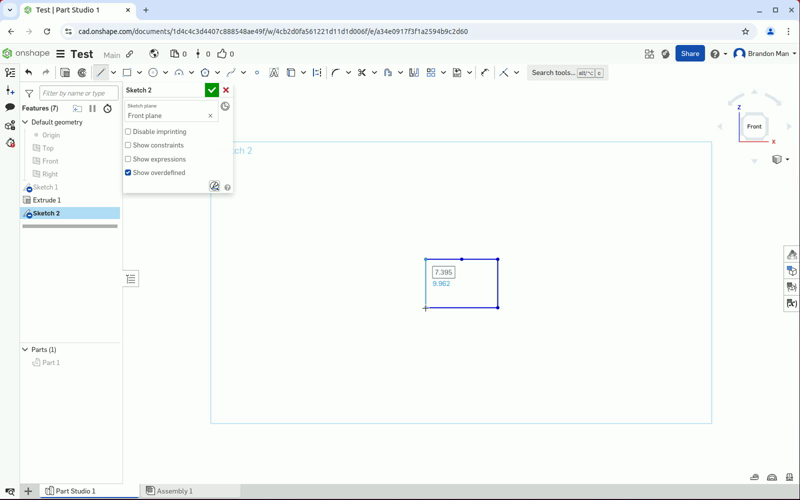
click(425, 307)
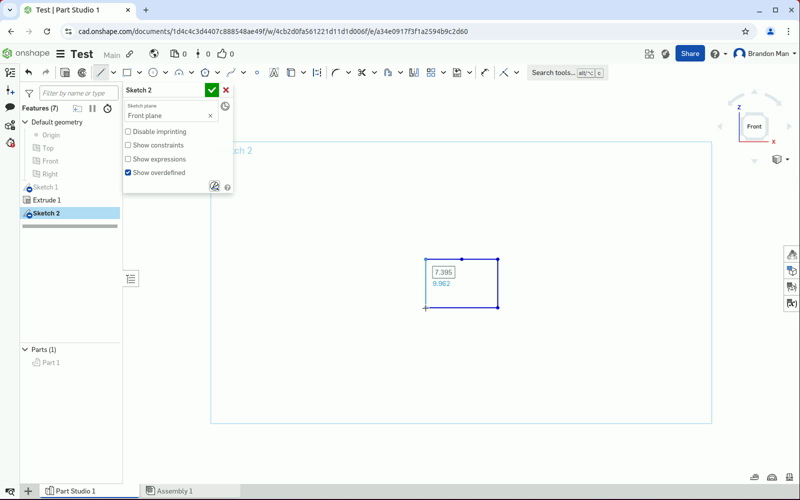
key(esc)
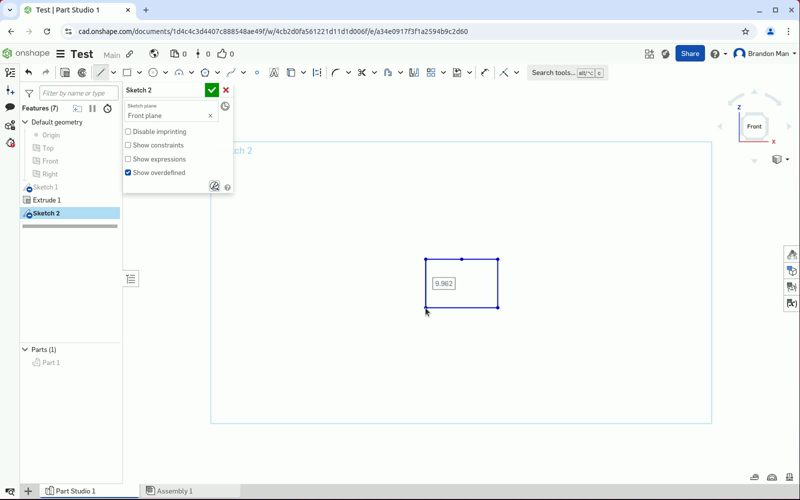
mouse_move(433, 303)
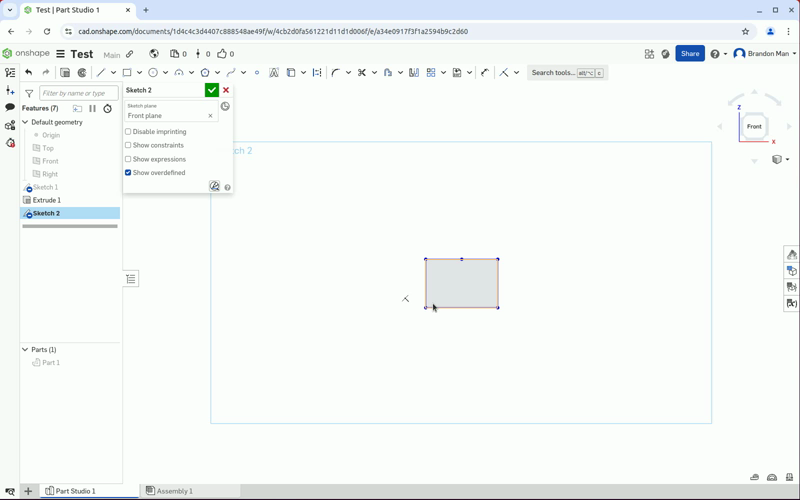
click(433, 303)
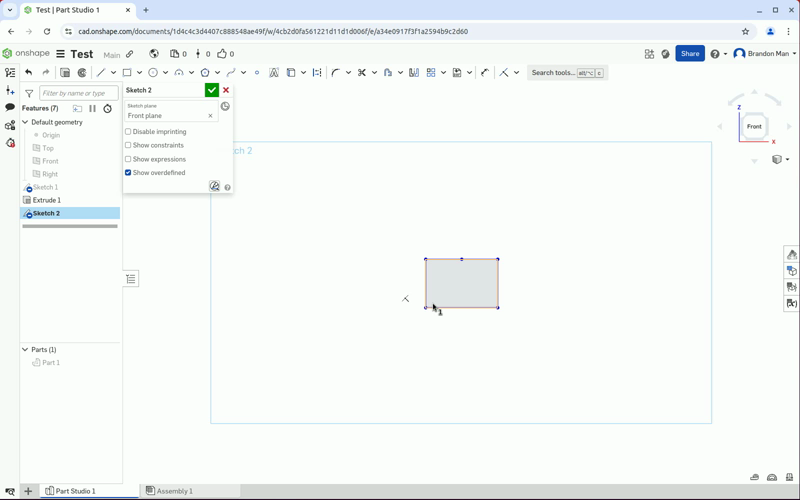
mouse_move(73, 352)
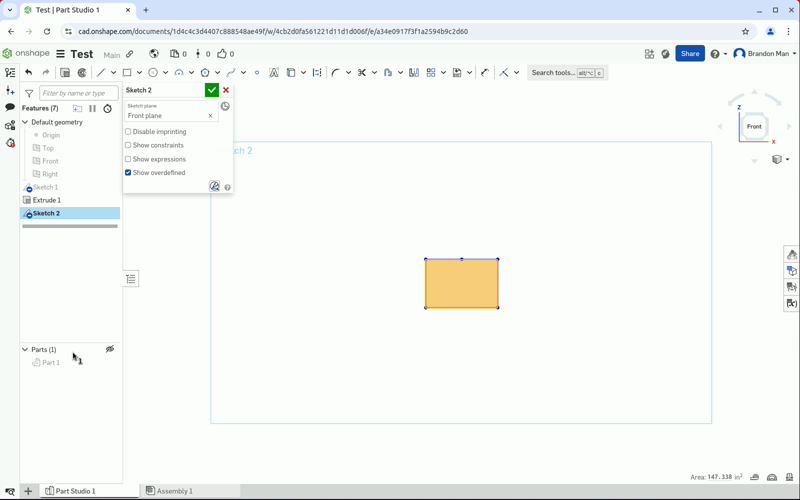
key(shift+y)
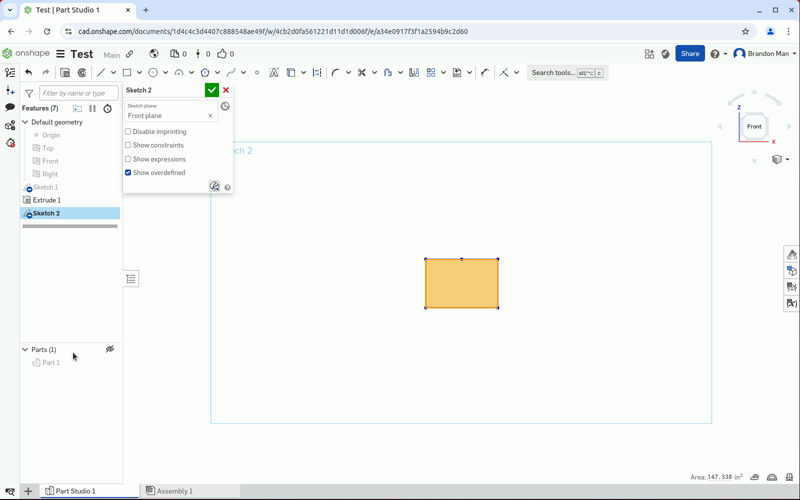
key(shift+e)
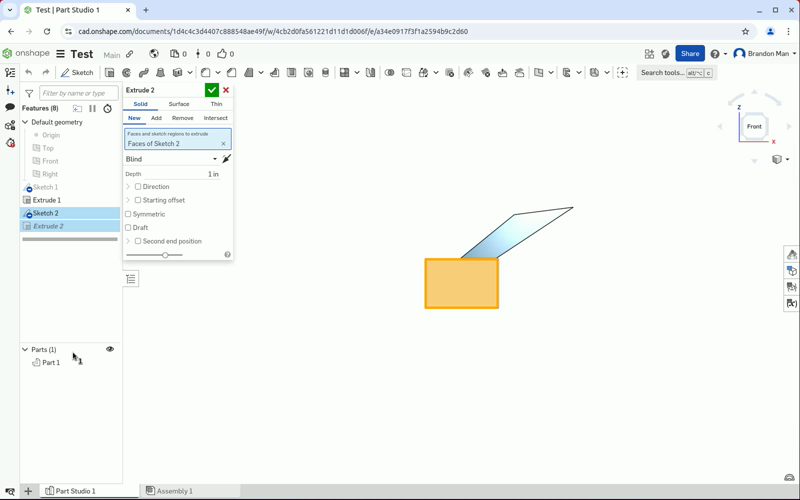
mouse_move(143, 106)
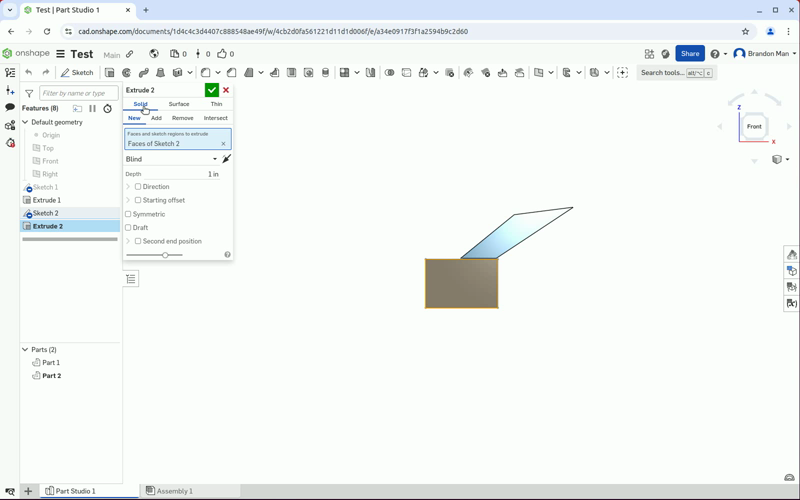
click(143, 106)
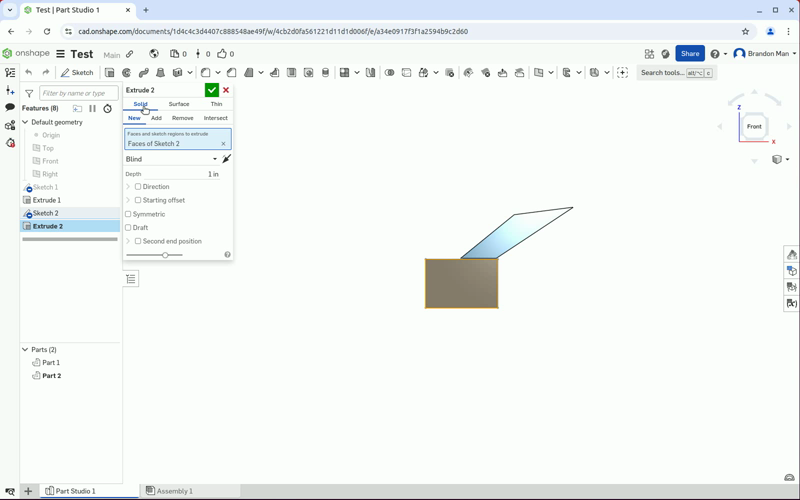
mouse_move(137, 120)
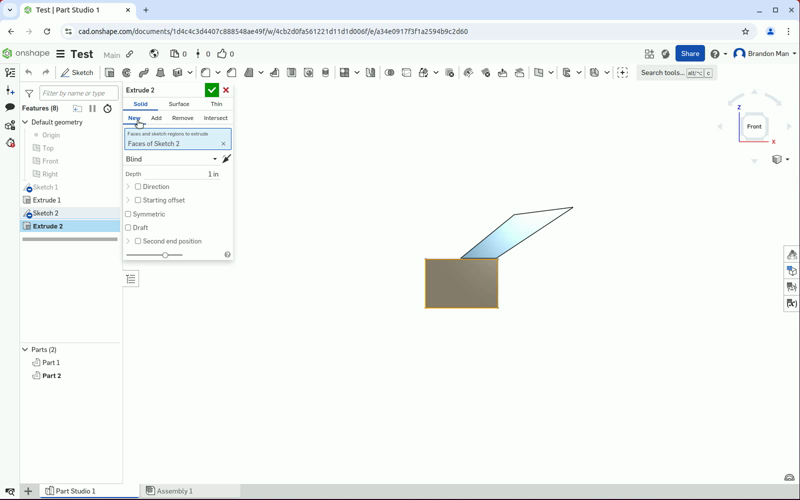
click(137, 120)
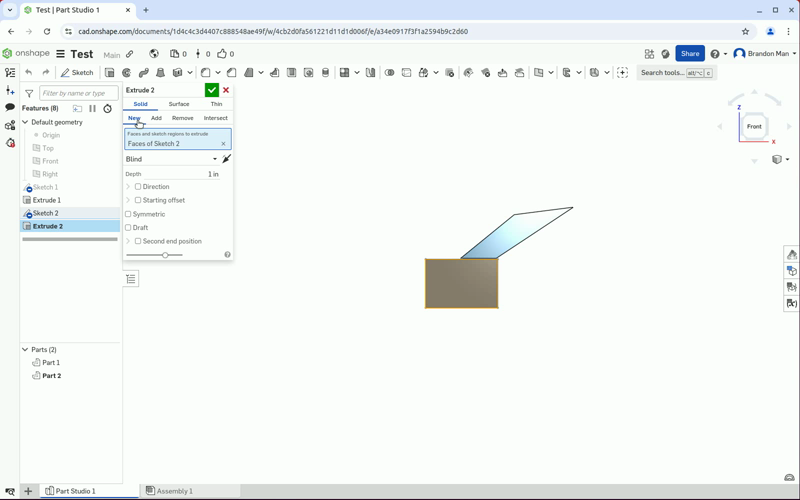
key(tab, 4)
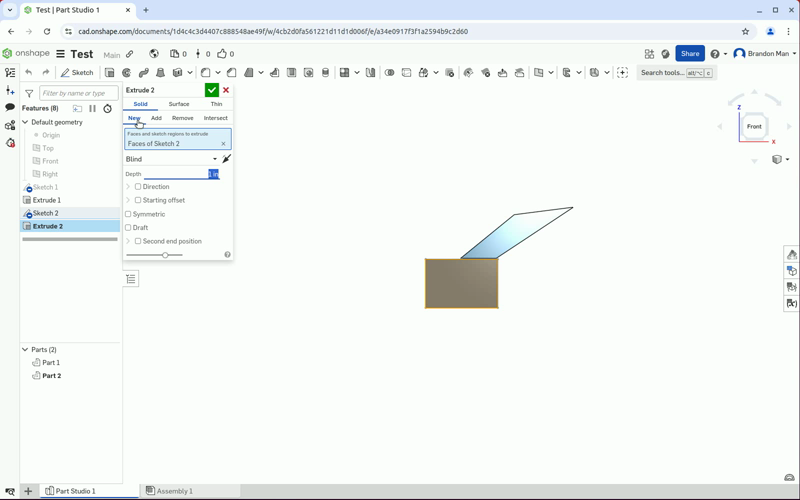
text(3.129)
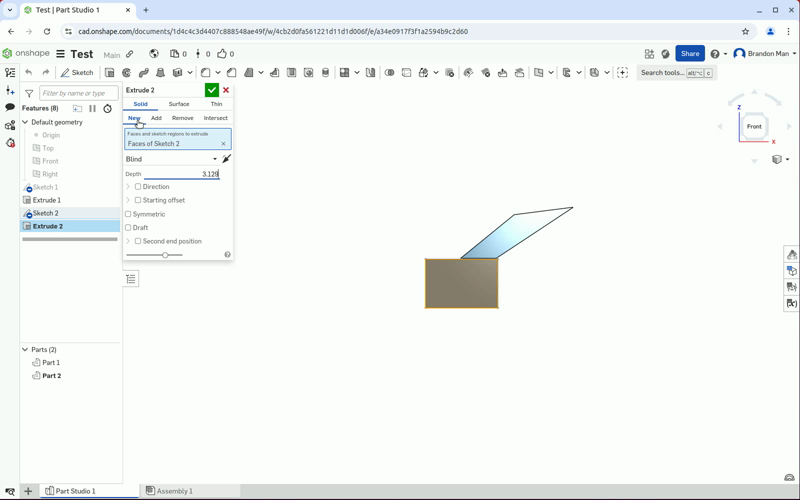
key(enter)
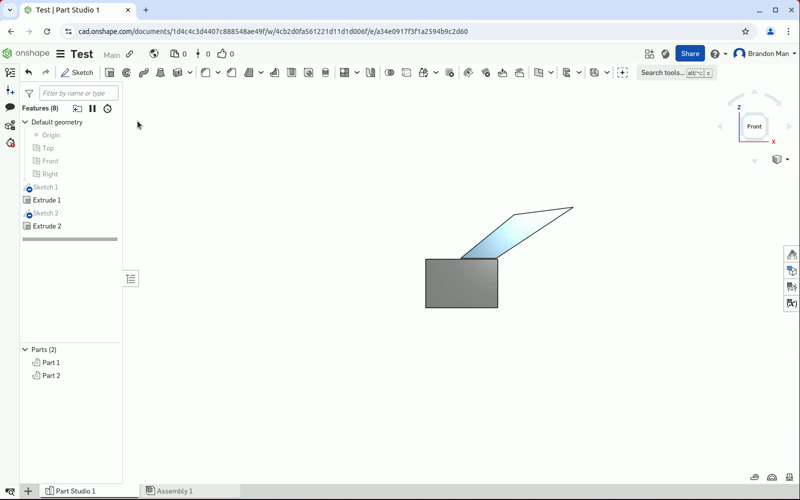
key(shift+h)
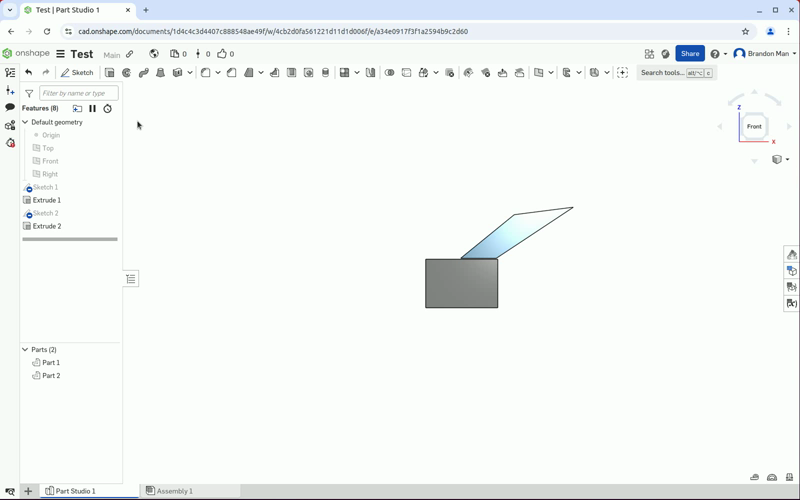
key(shift+h)
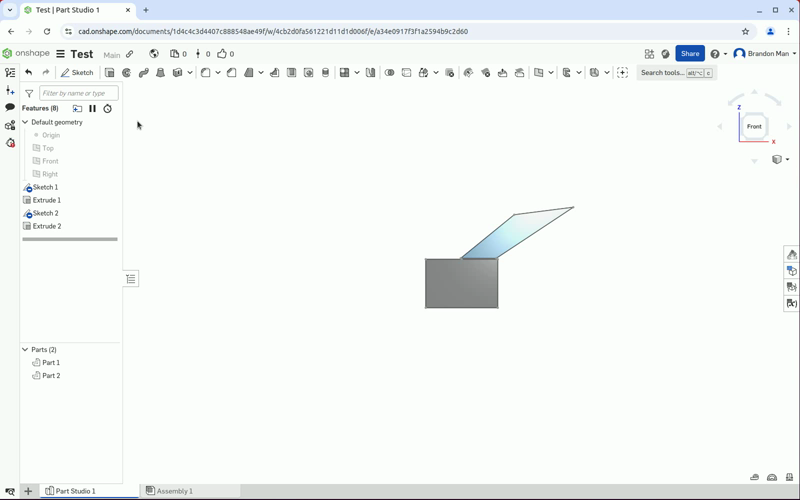
key(shift+7)
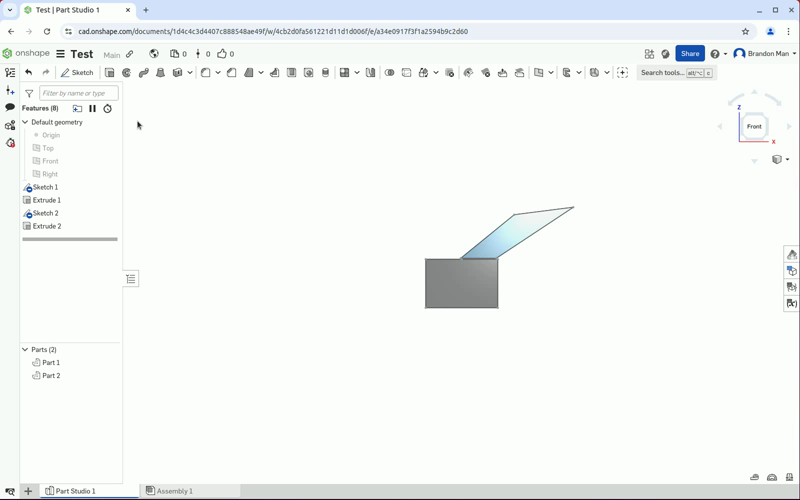
key(left, 2)
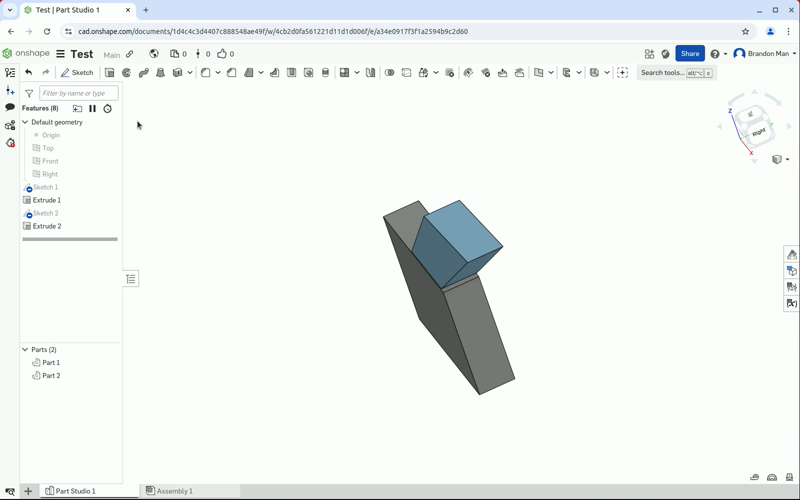
key(down, 2)
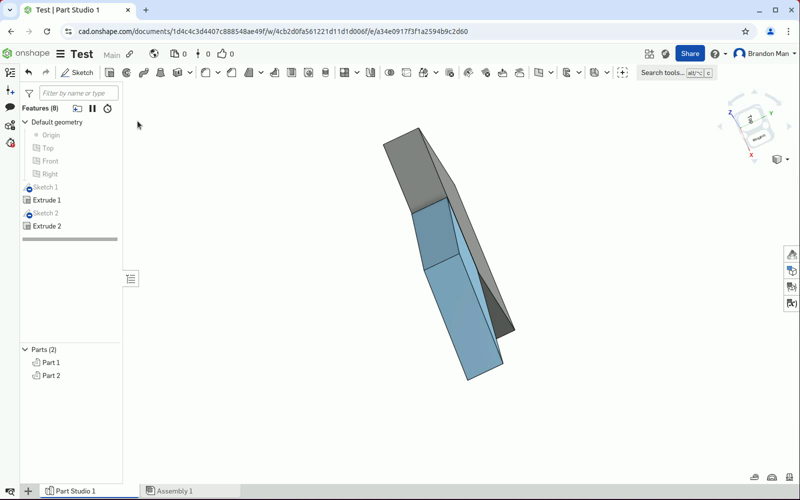
key(up, 2)
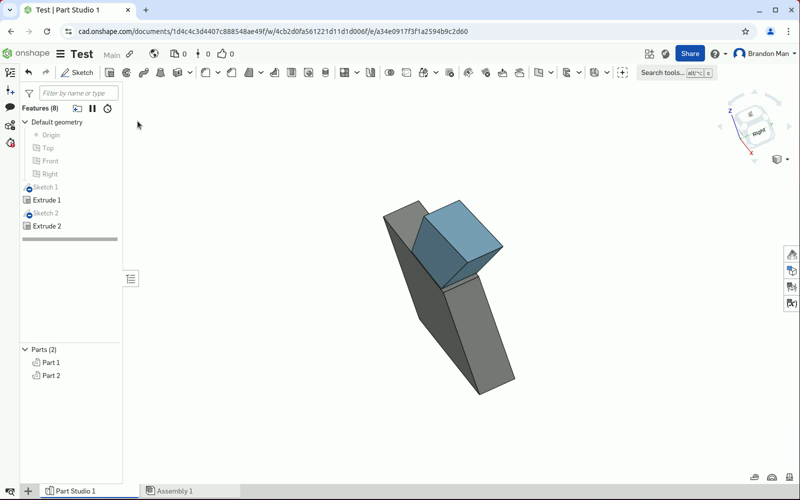
key(right, 2)
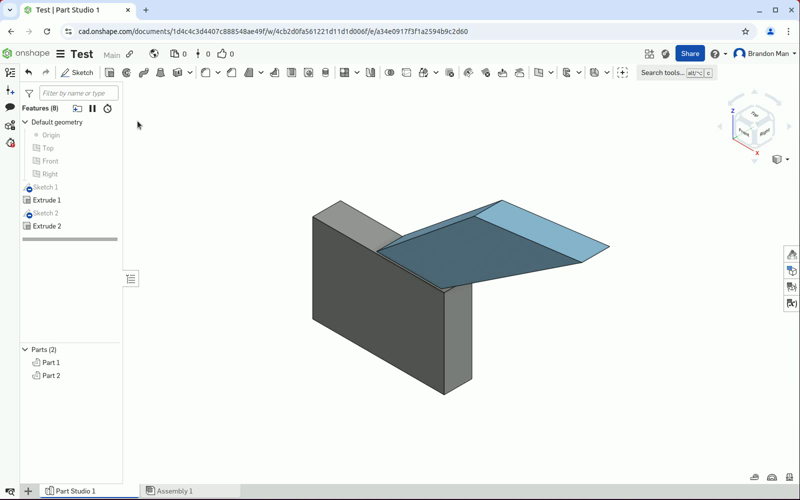
mouse_move(73, 189)
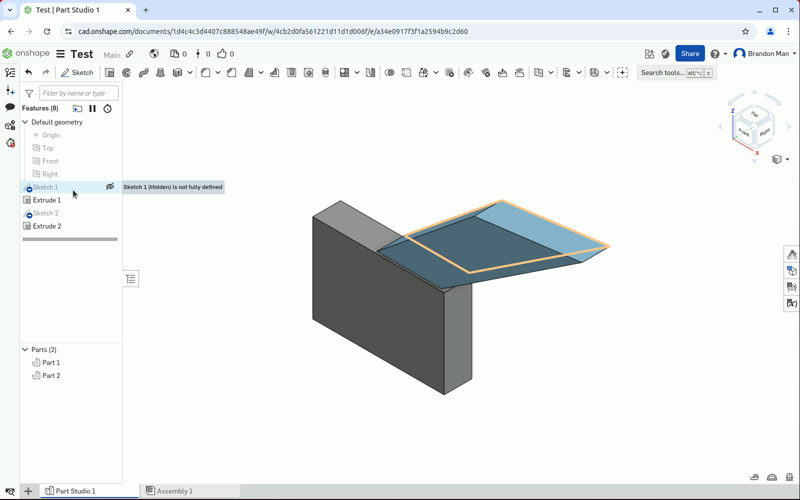
click(73, 189)